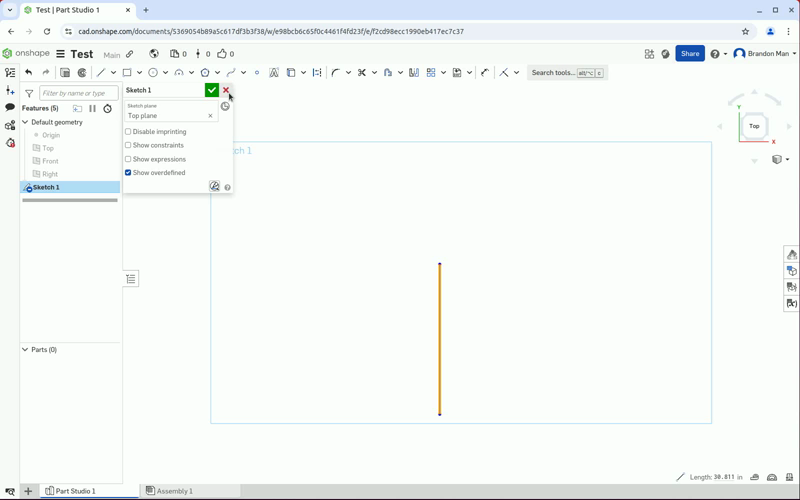
key(shift+h)
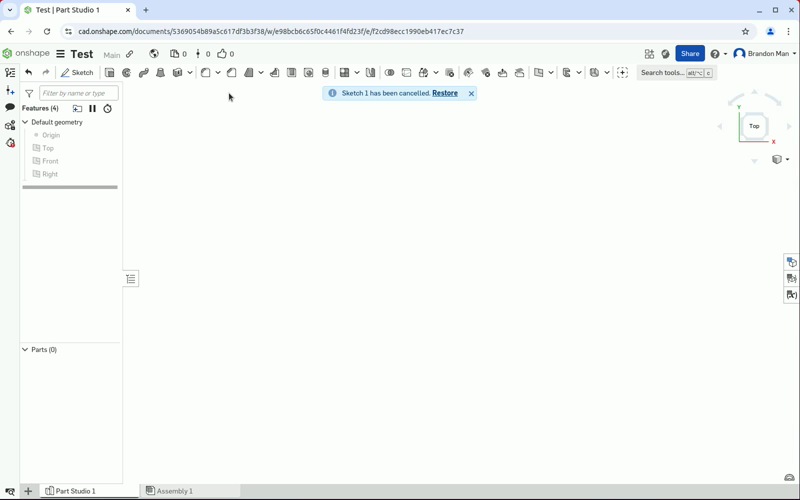
mouse_move(73, 352)
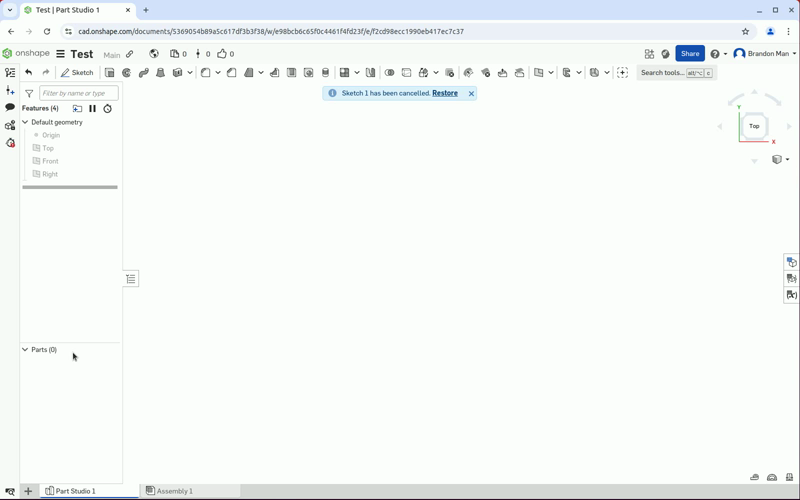
key(y)
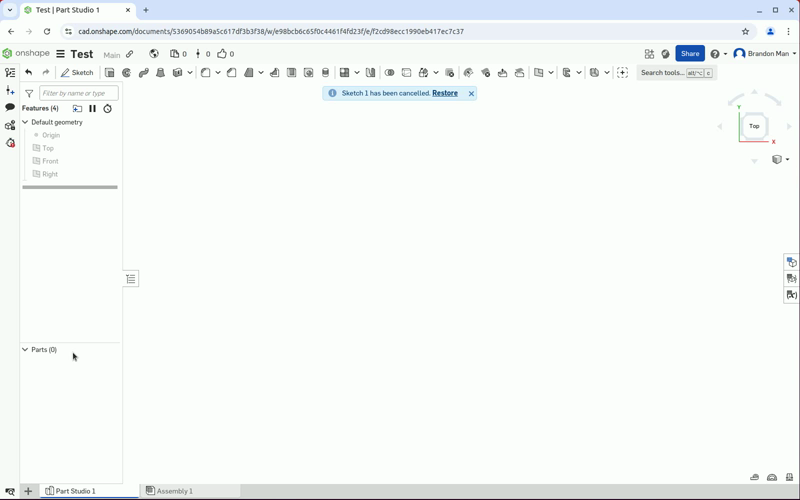
key(shift+p)
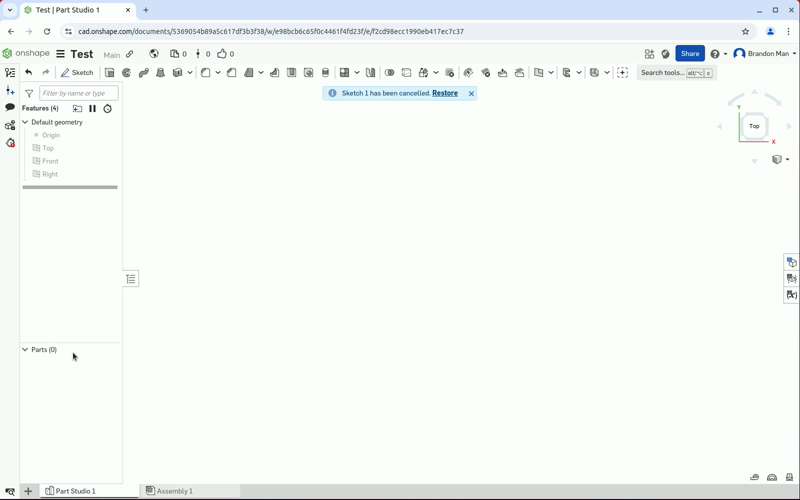
key(space)
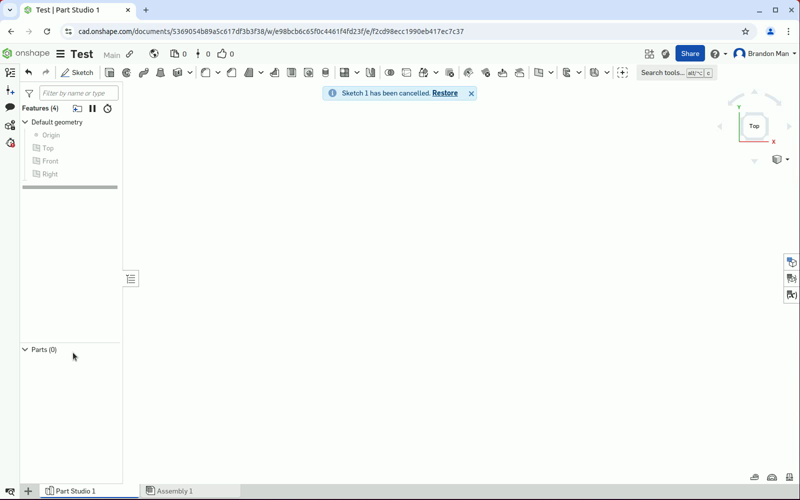
key_down(shift)
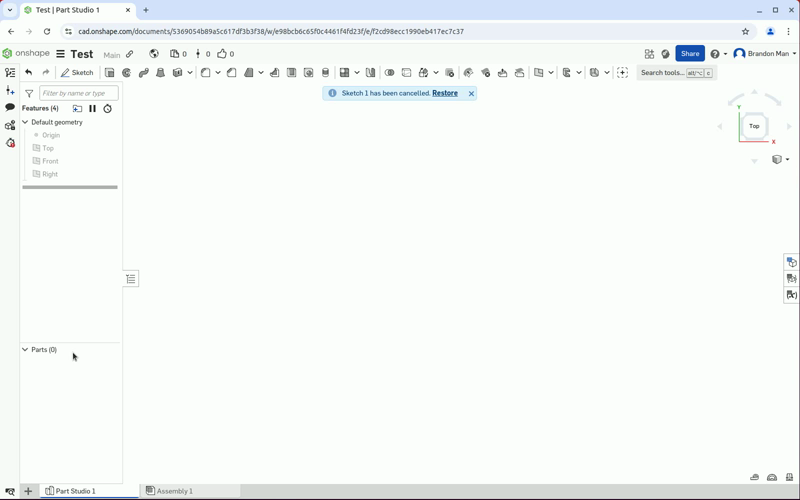
key(up)
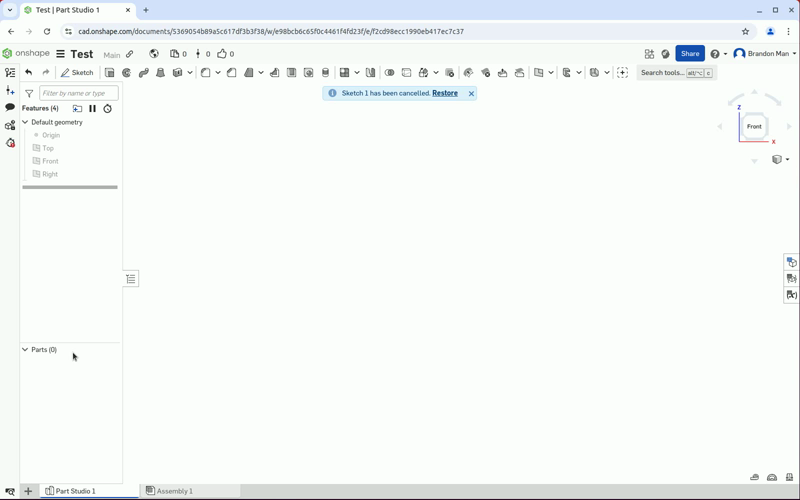
key_up(shift)
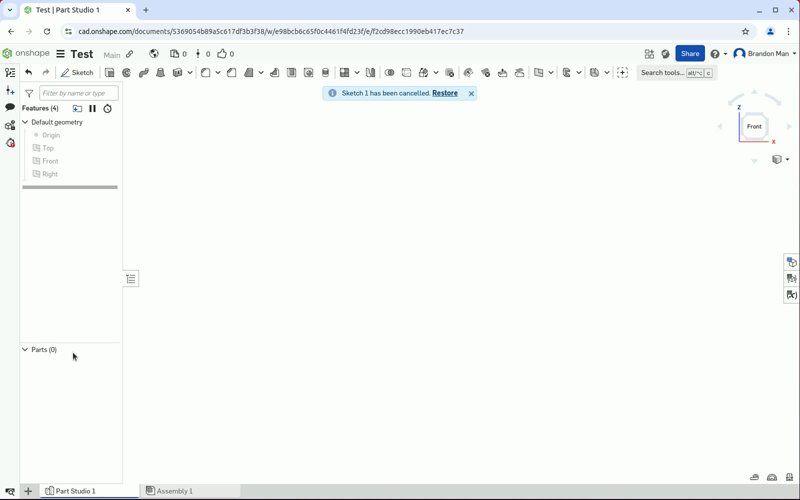
mouse_move(73, 352)
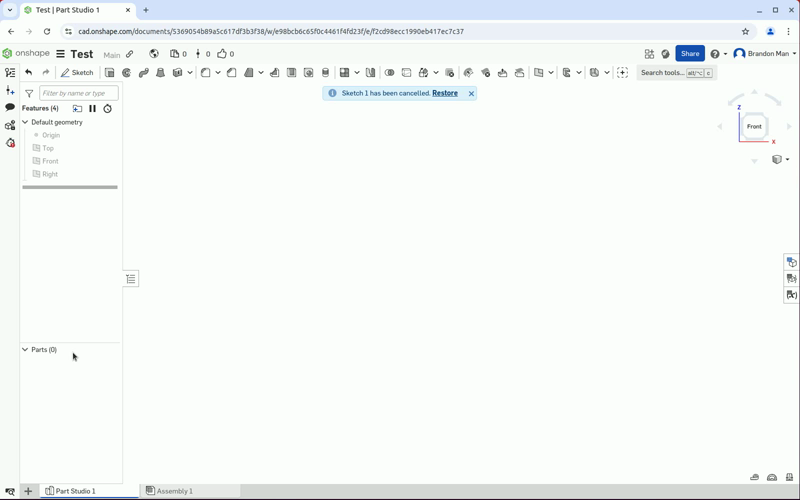
key(shift+y)
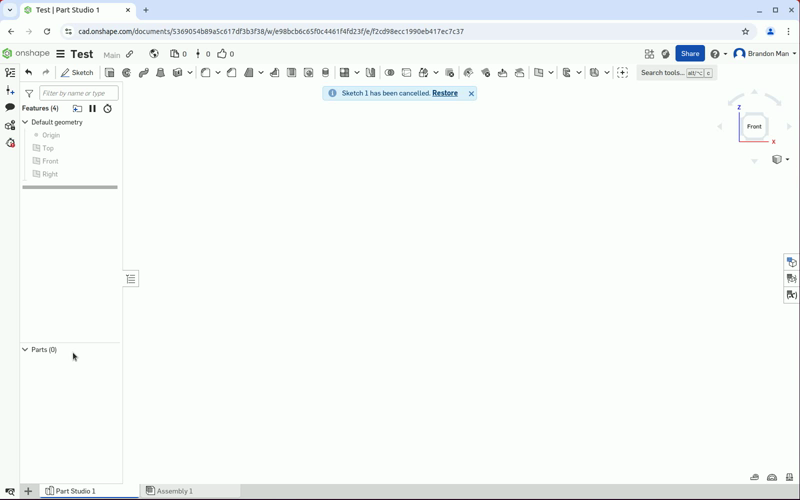
key(shift+s)
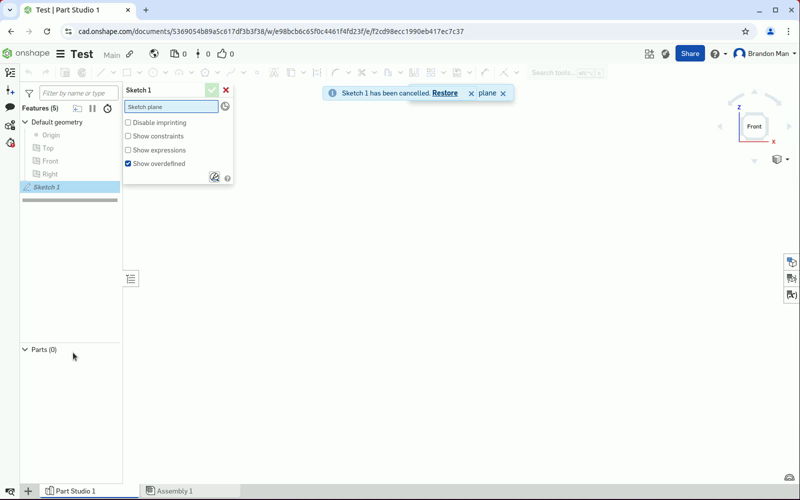
mouse_move(73, 163)
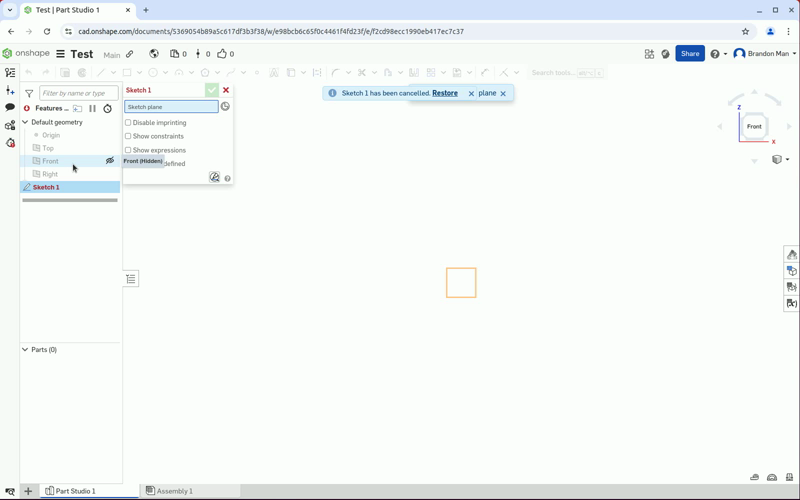
click(73, 163)
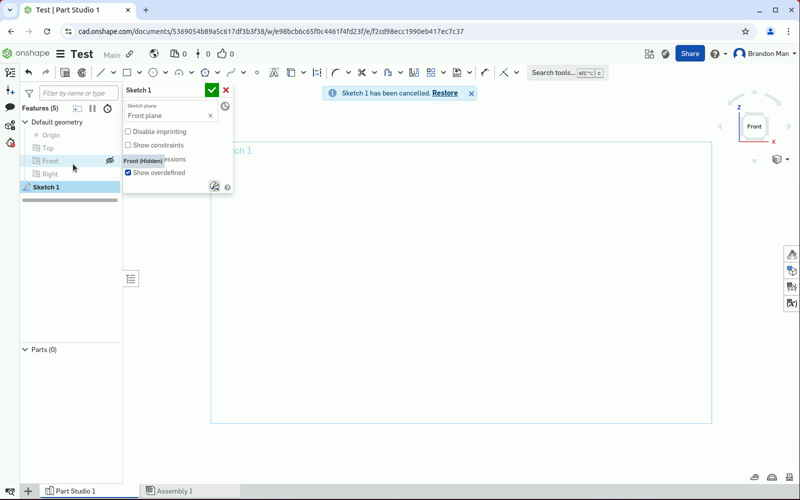
mouse_move(73, 352)
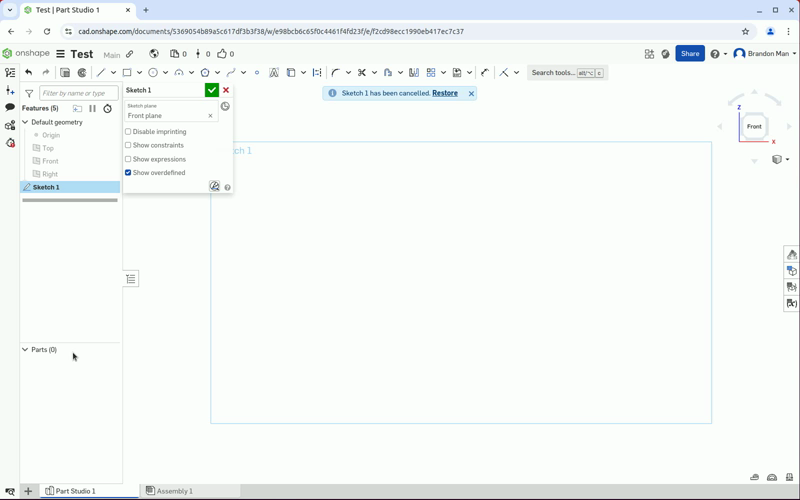
key(y)
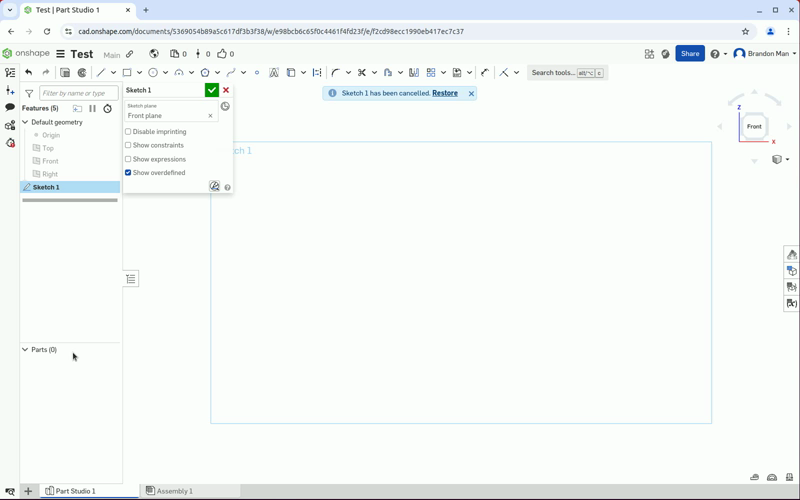
key(l)
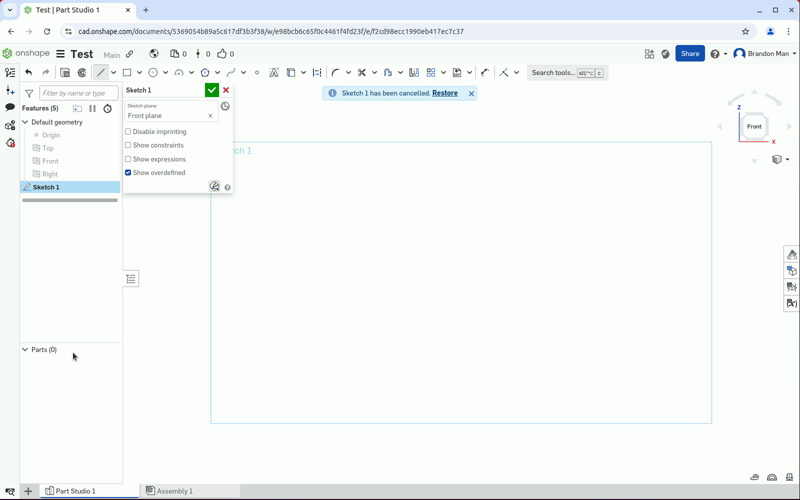
key_down(shift)
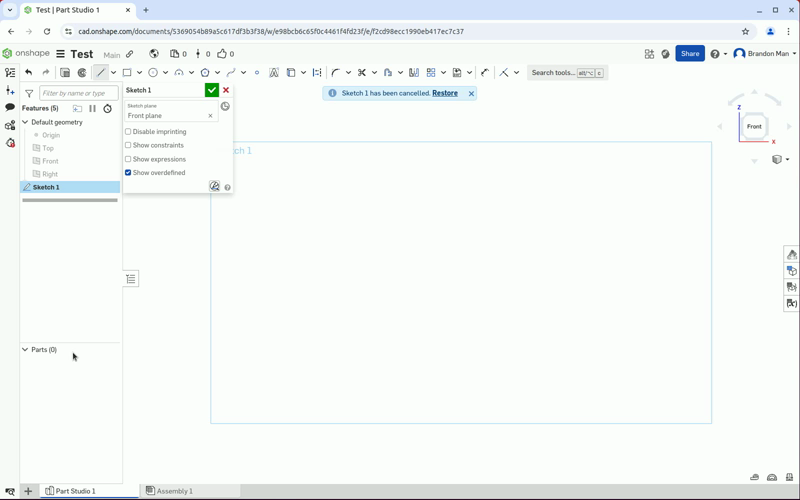
mouse_move(401, 366)
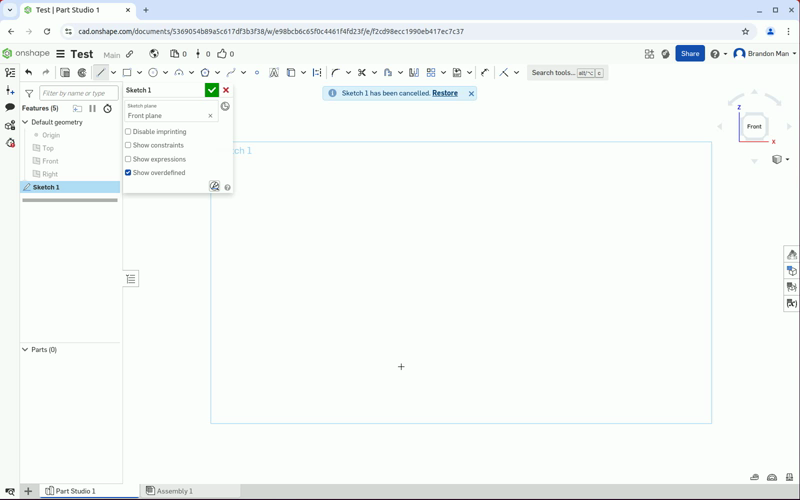
click(401, 366)
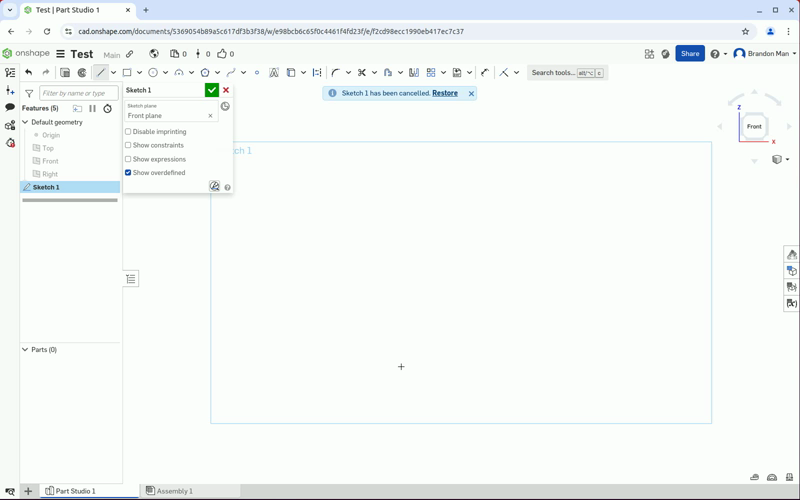
key_up(shift)
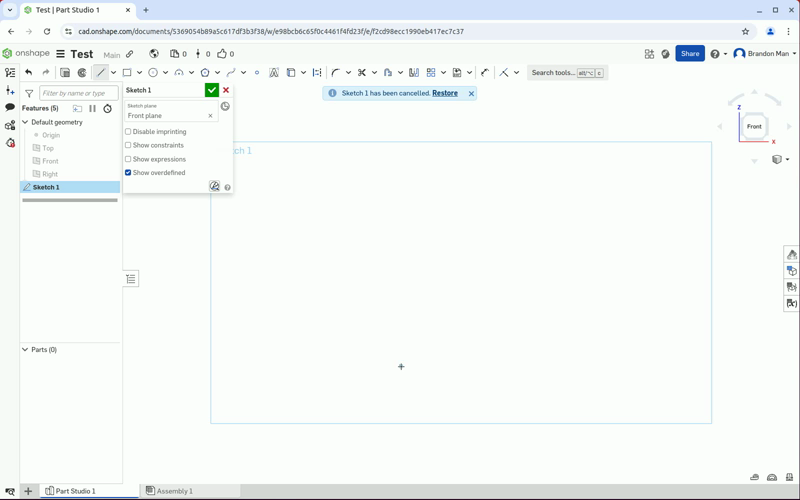
key_down(shift)
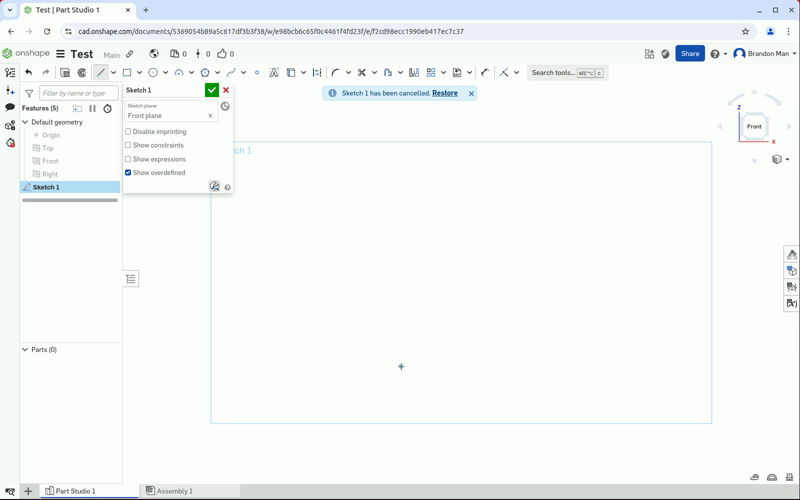
mouse_move(431, 366)
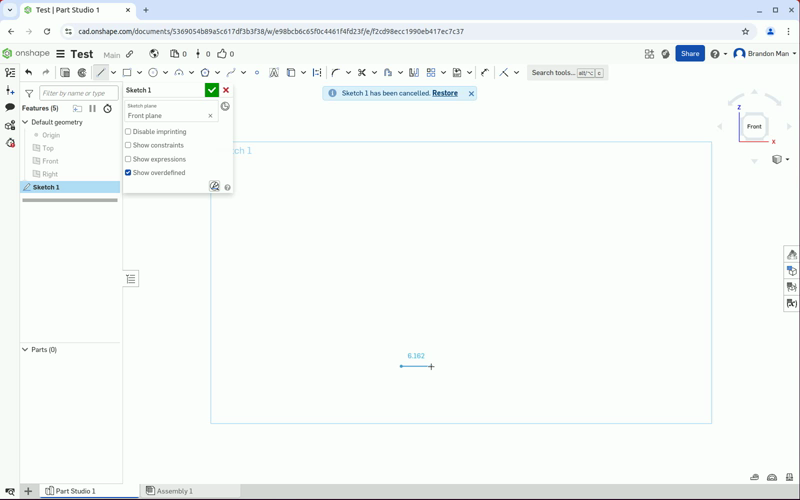
mouse_move(419, 366)
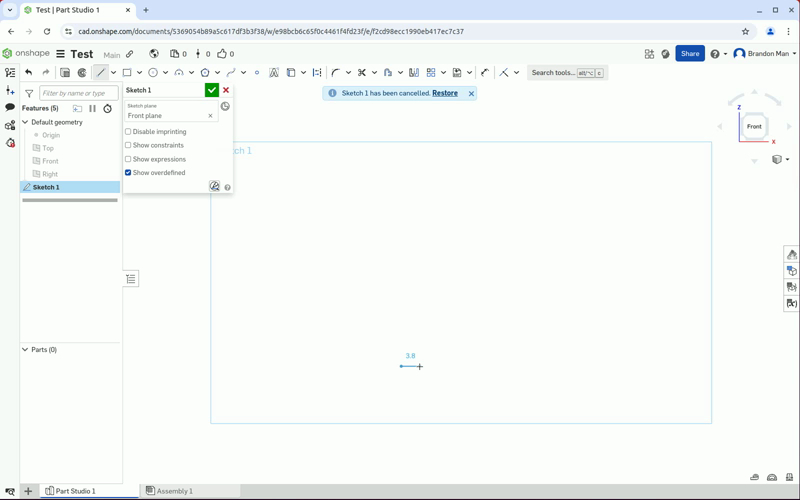
click(419, 366)
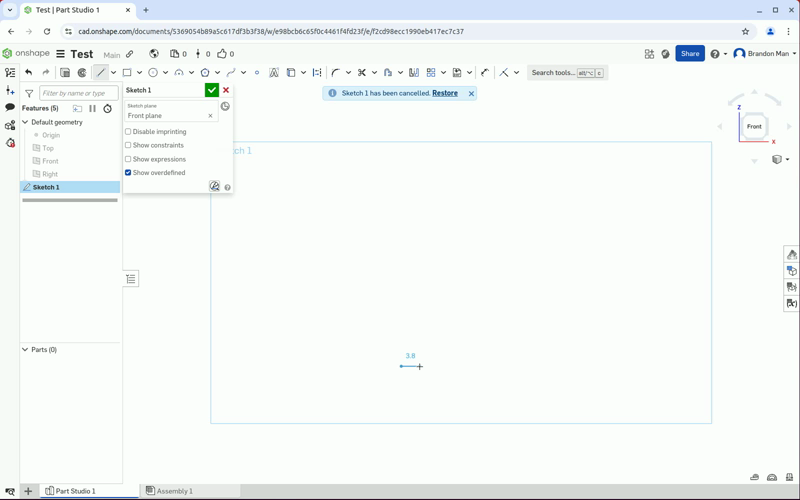
key_up(shift)
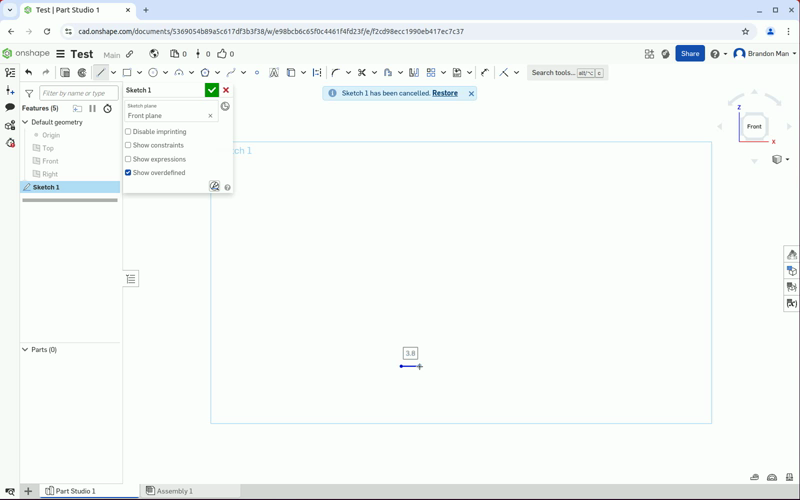
key_down(shift)
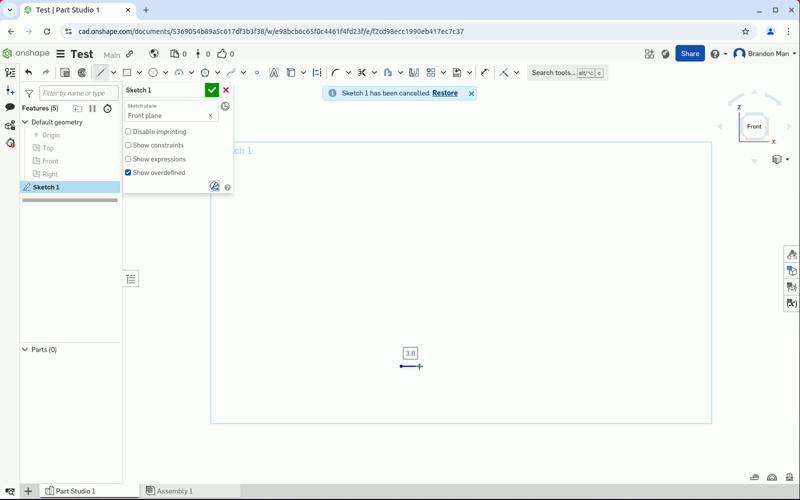
mouse_move(449, 366)
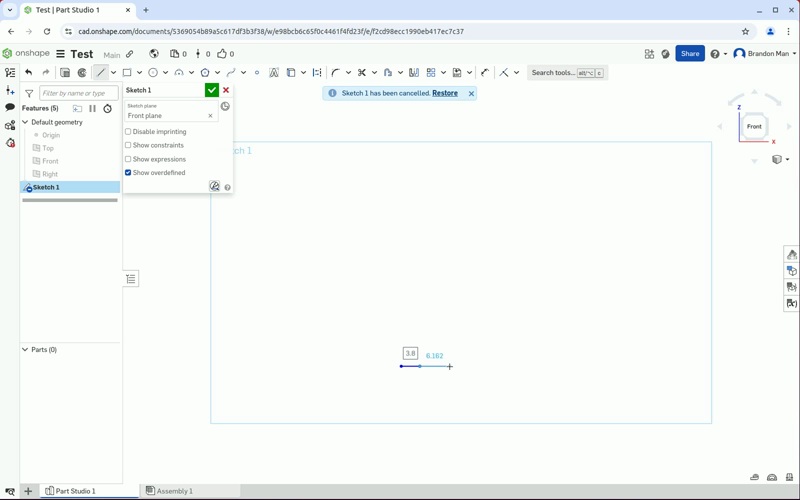
mouse_move(419, 319)
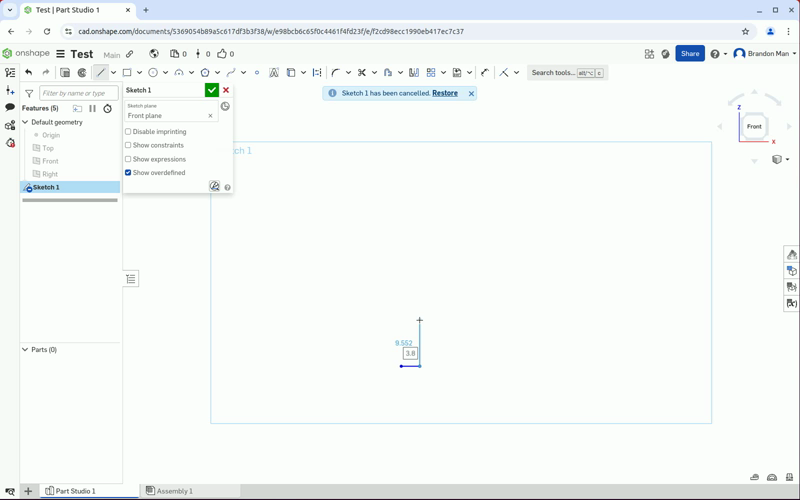
click(419, 319)
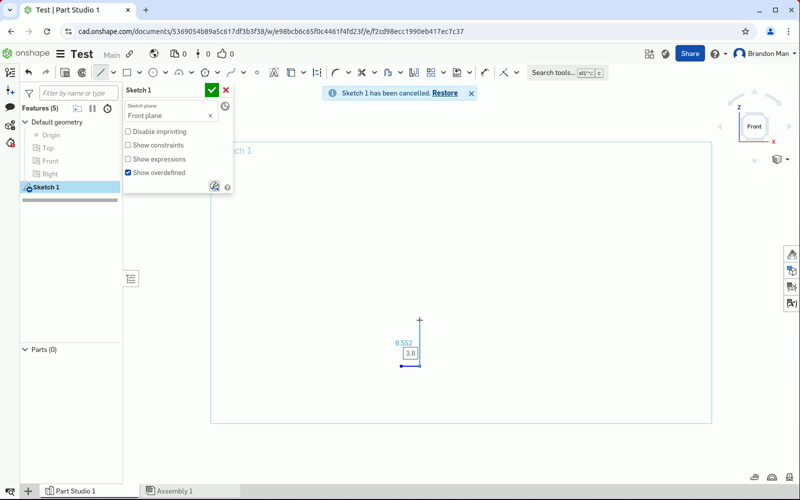
key_up(shift)
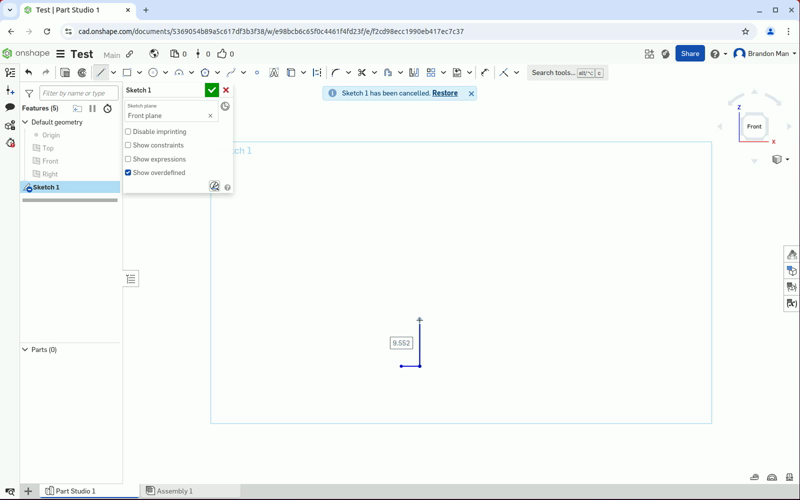
key(esc)
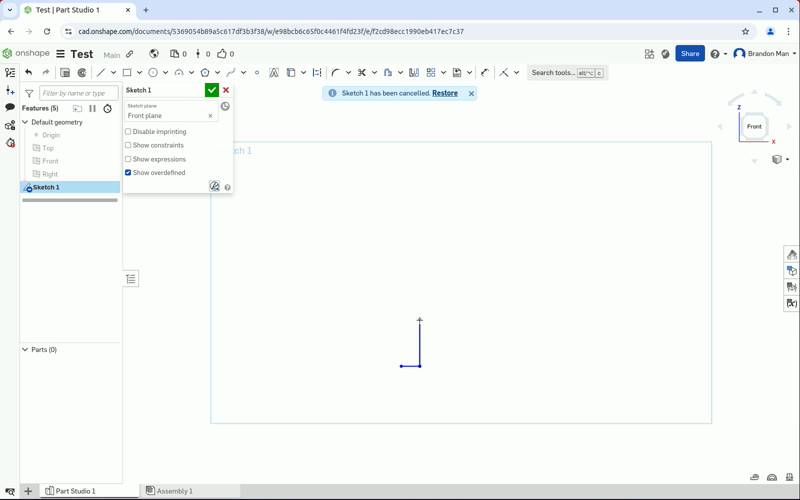
key(a)
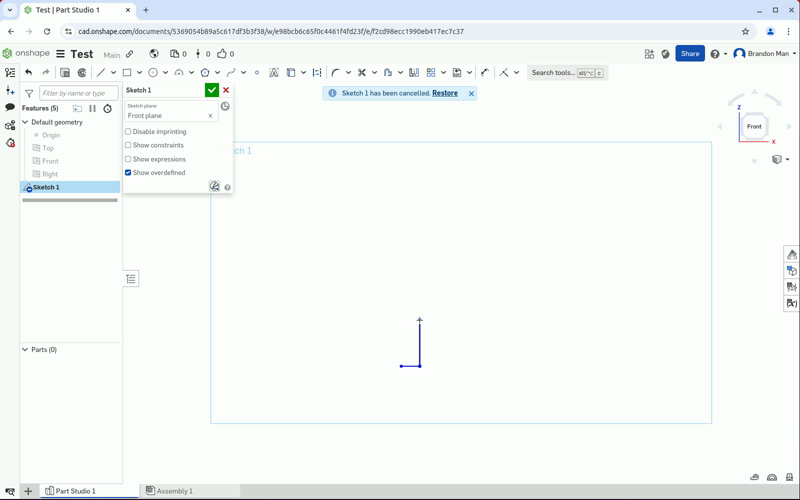
mouse_move(419, 319)
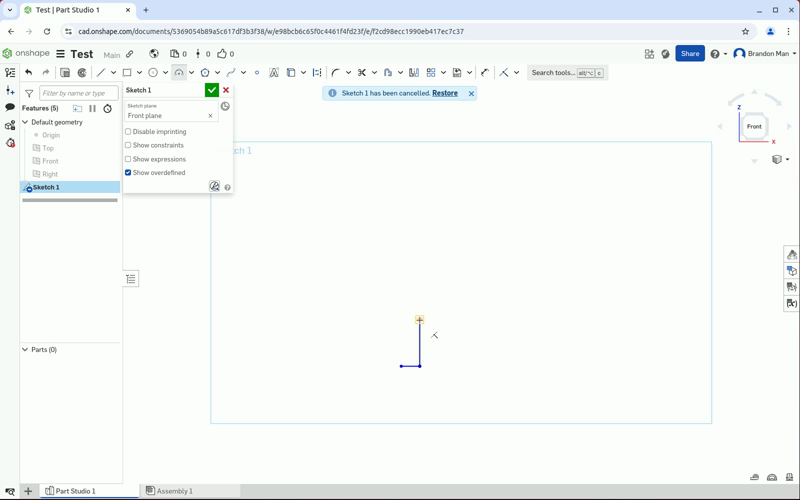
click(419, 319)
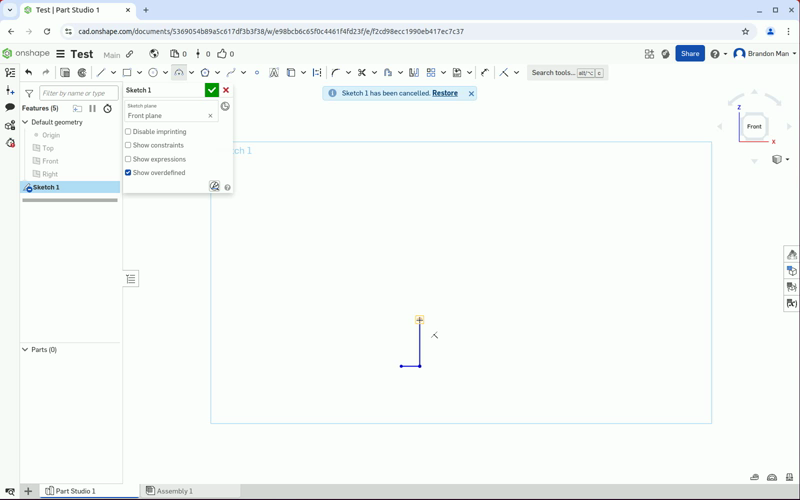
key_down(shift)
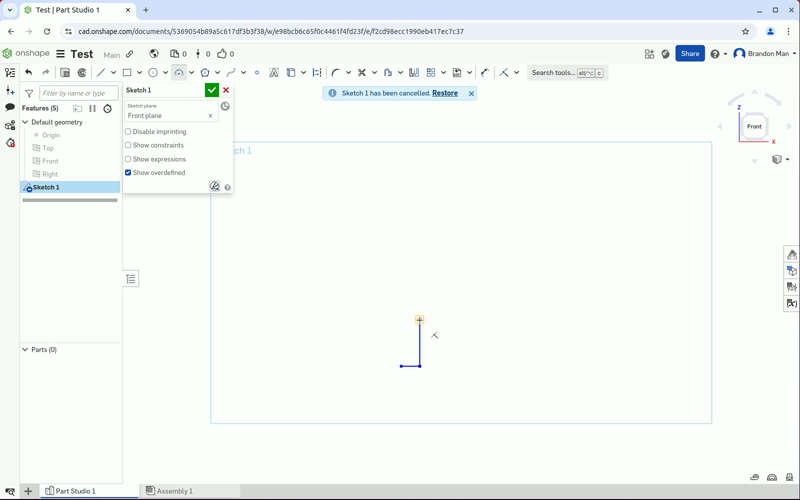
mouse_move(401, 318)
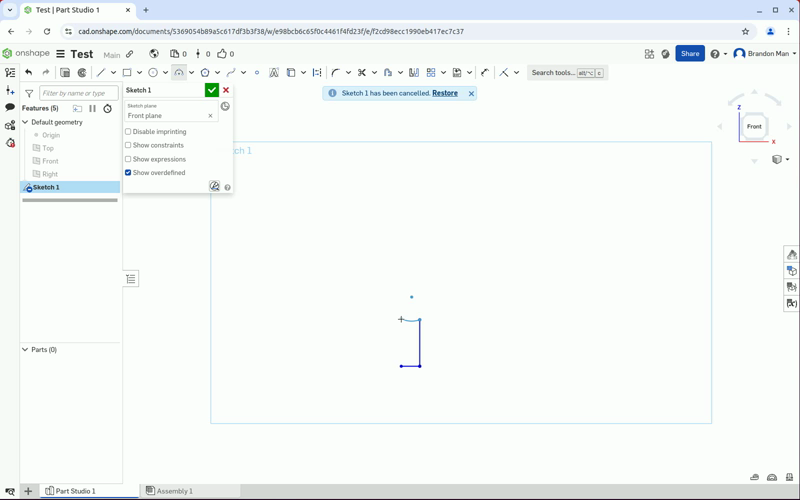
click(401, 318)
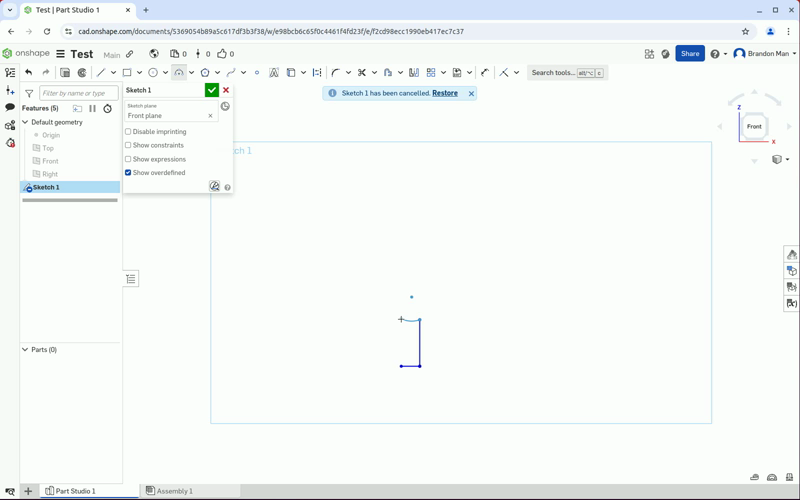
mouse_move(410, 320)
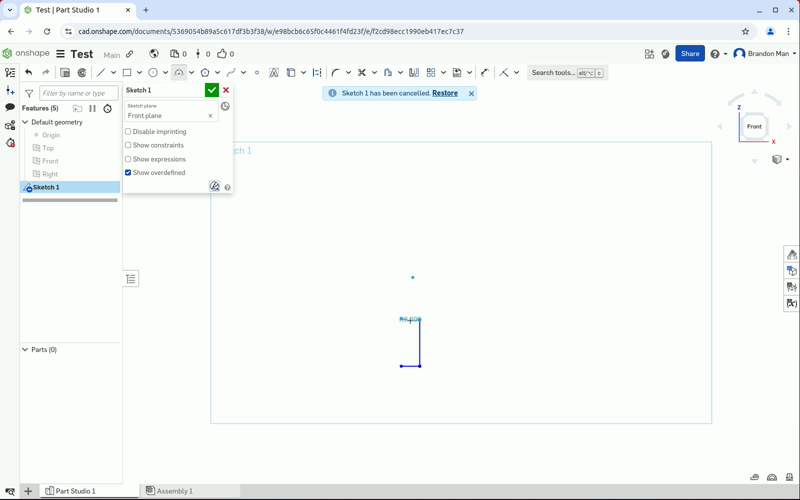
click(410, 320)
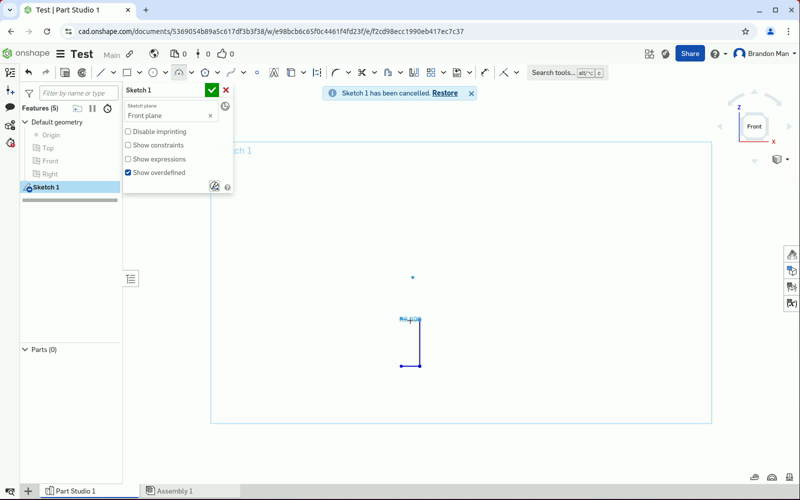
key_up(shift)
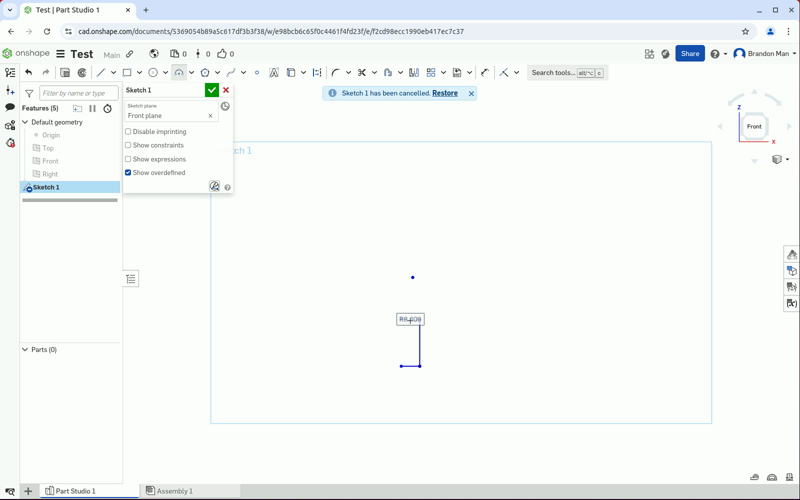
key(esc)
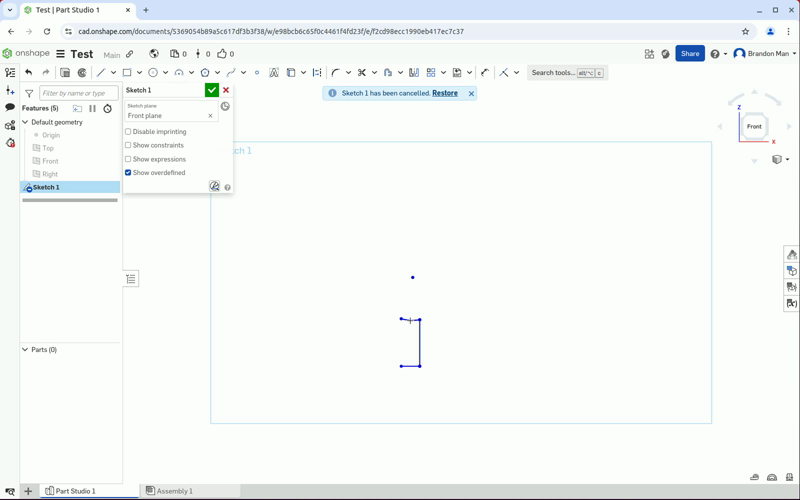
key(l)
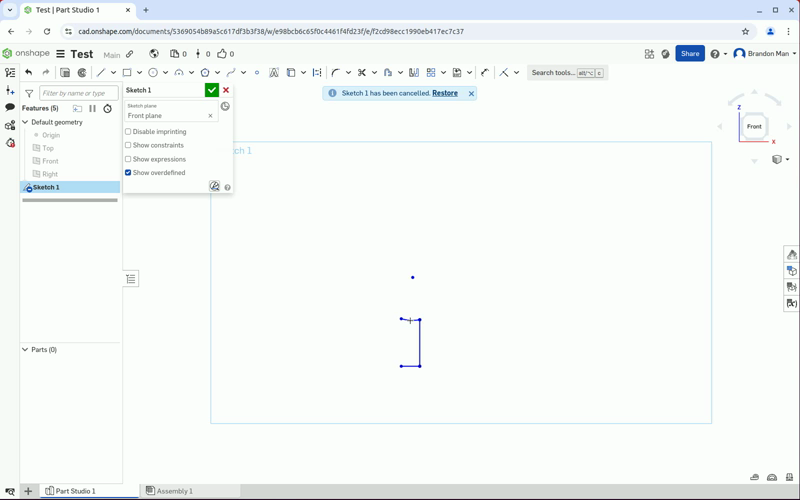
mouse_move(401, 318)
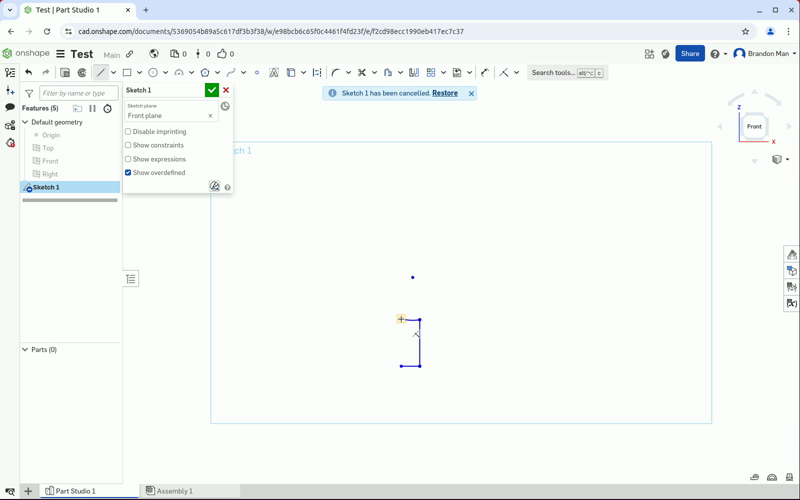
click(401, 318)
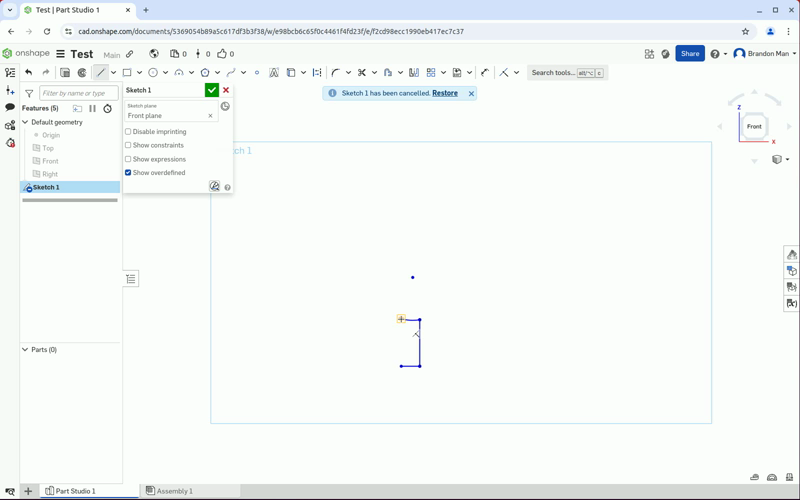
mouse_move(431, 318)
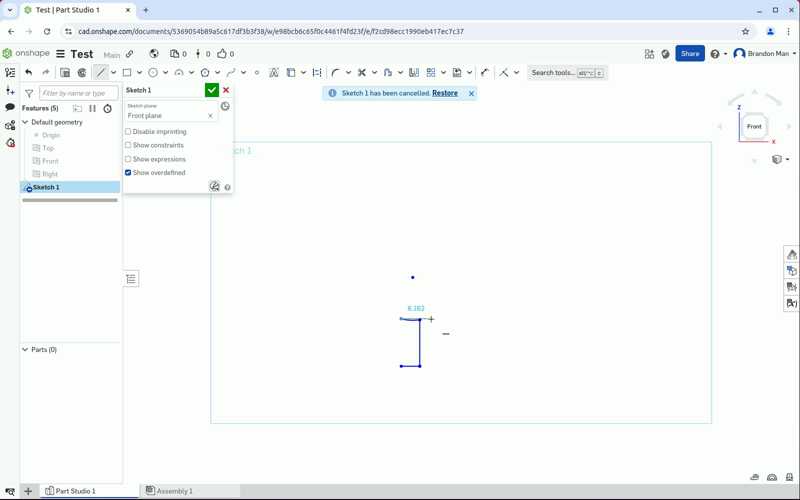
key_down(shift)
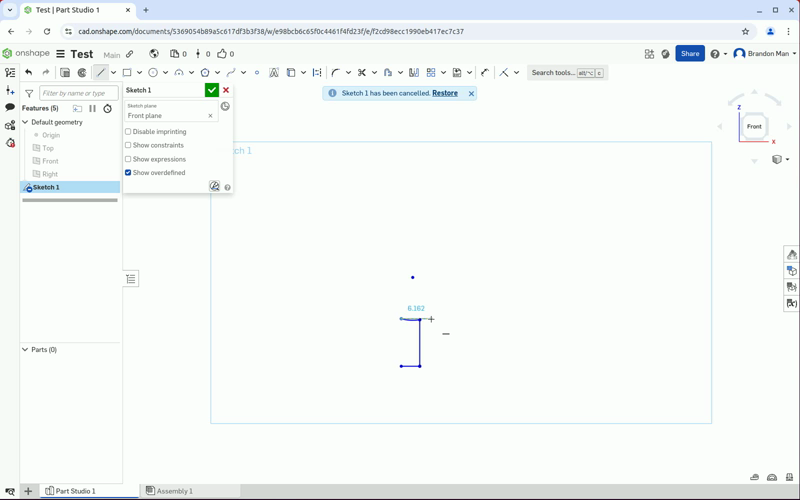
mouse_move(401, 366)
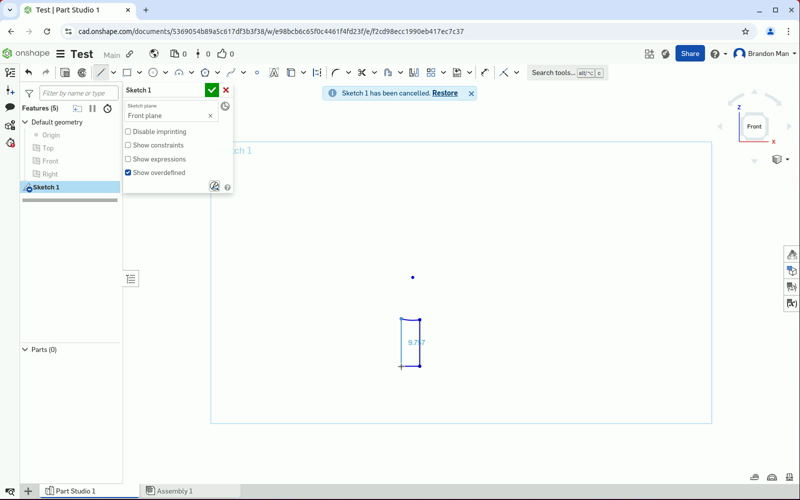
key_up(shift)
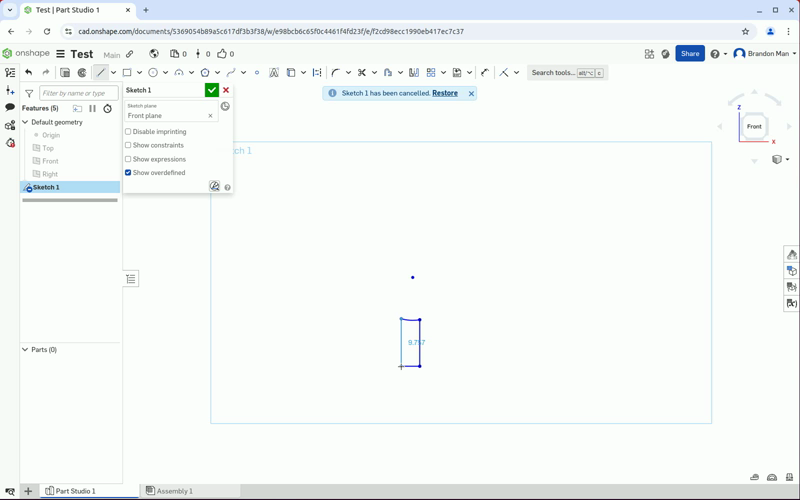
click(401, 366)
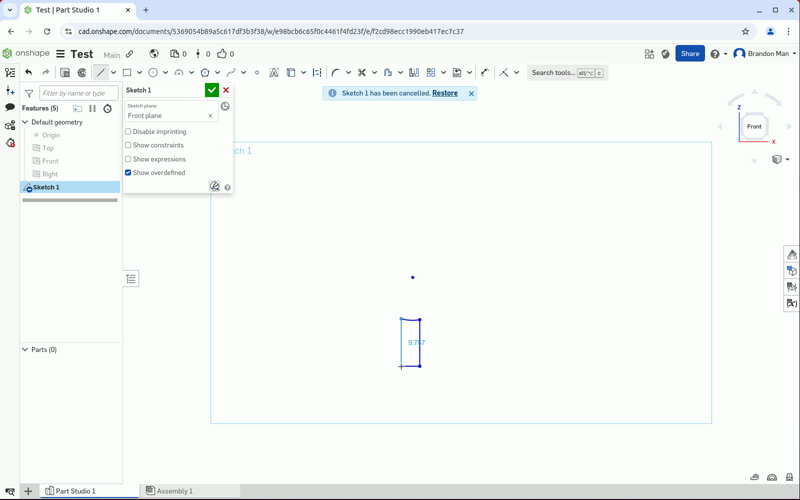
key(esc)
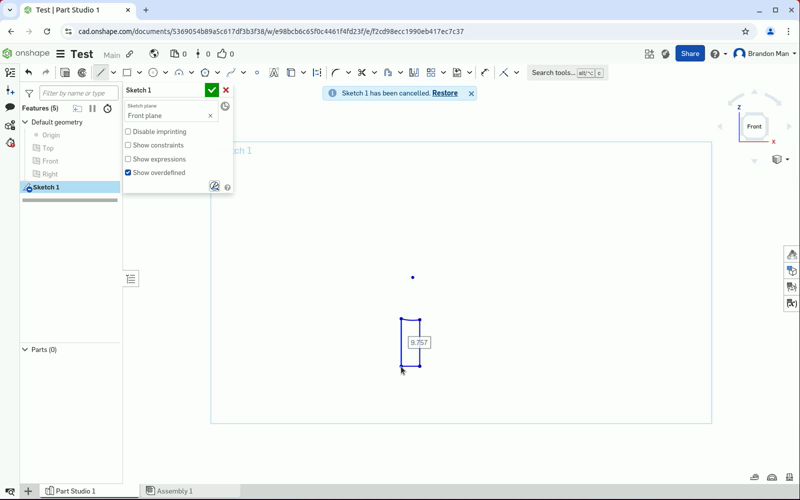
mouse_move(406, 357)
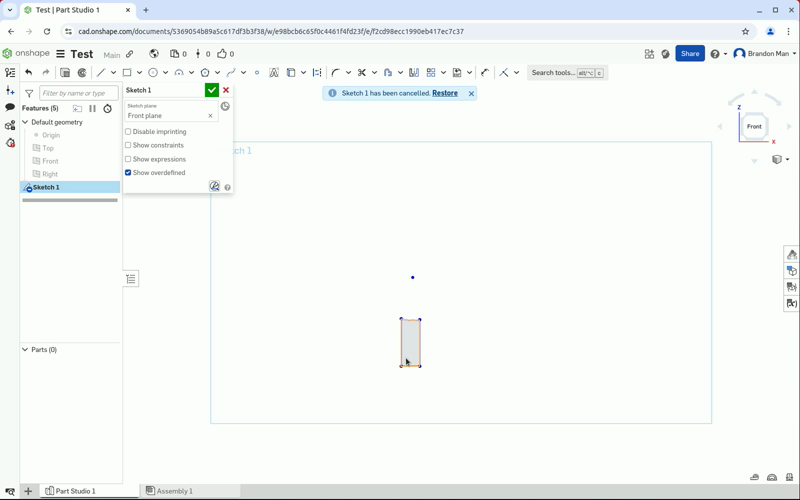
scroll(6)
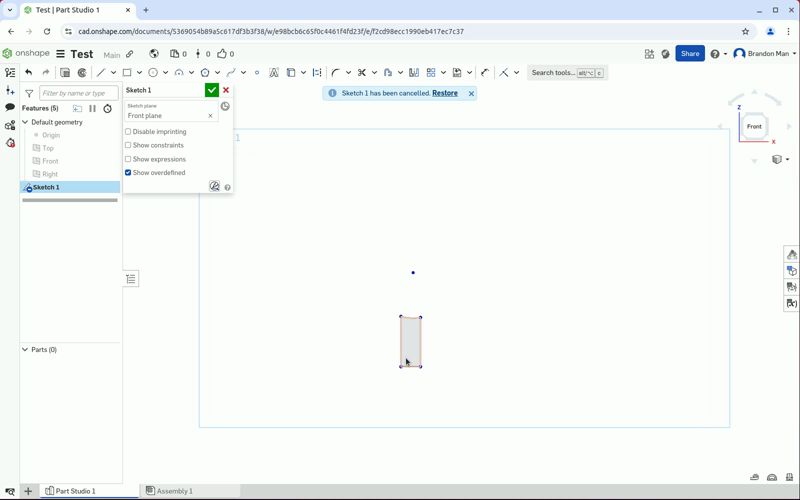
scroll(6)
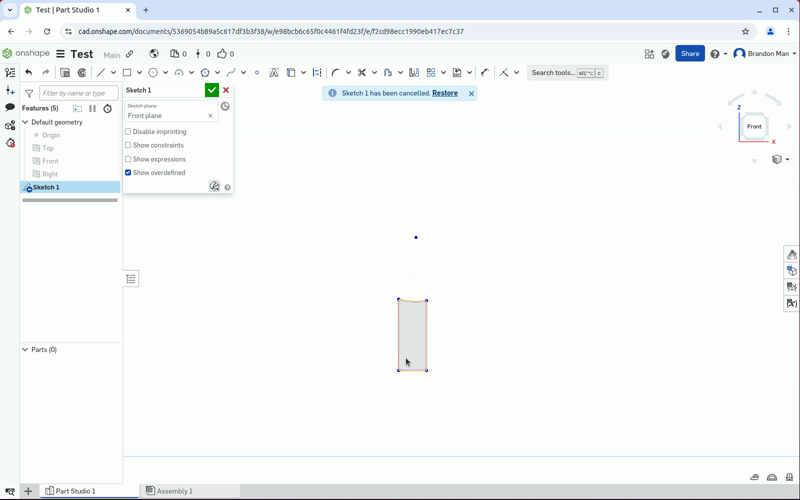
scroll(6)
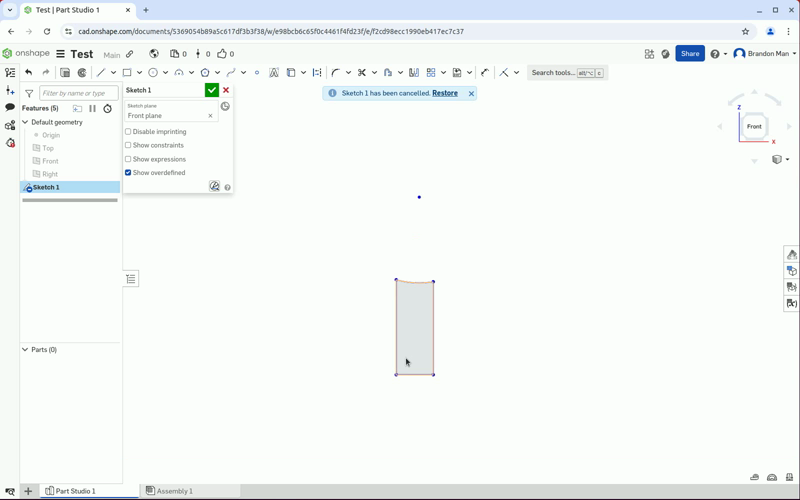
scroll(6)
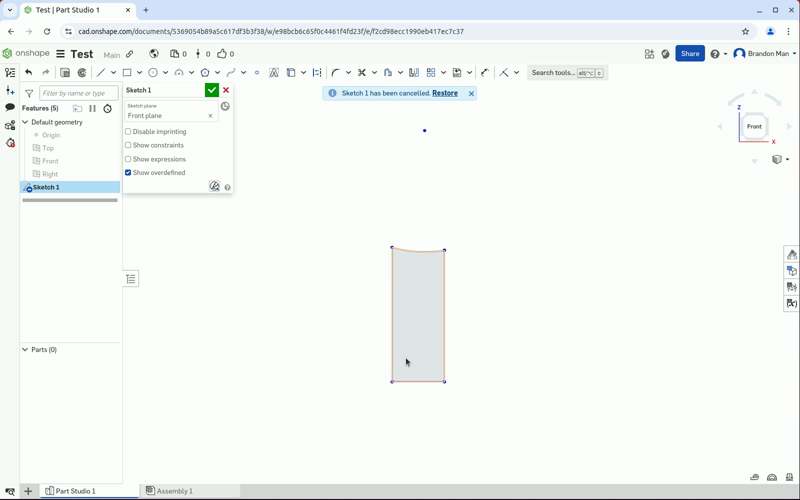
scroll(6)
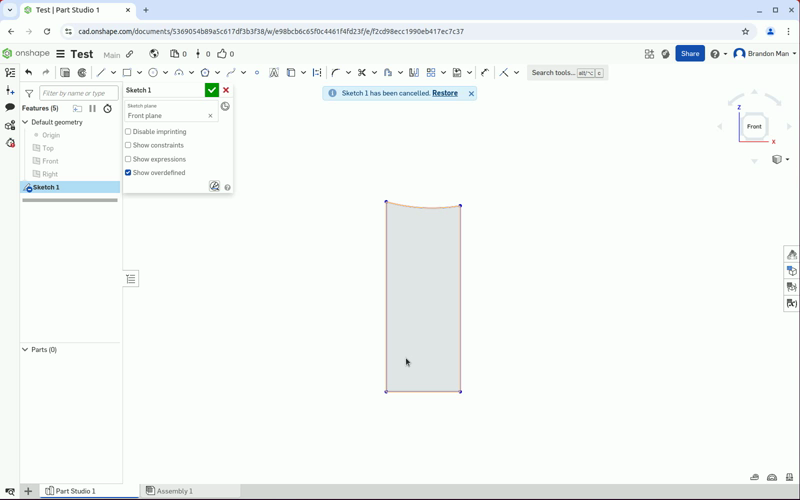
scroll(6)
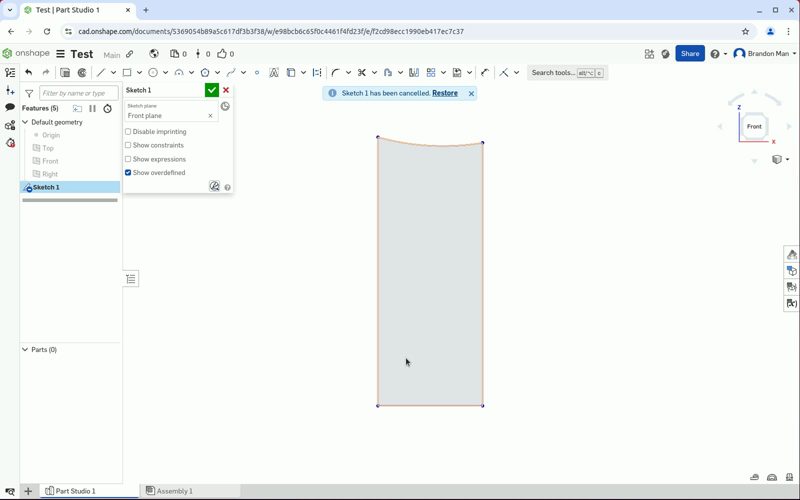
scroll(6)
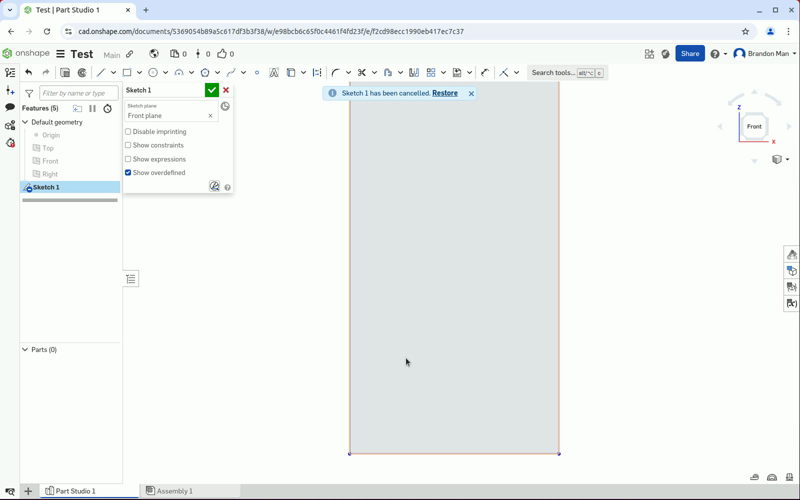
click(406, 357)
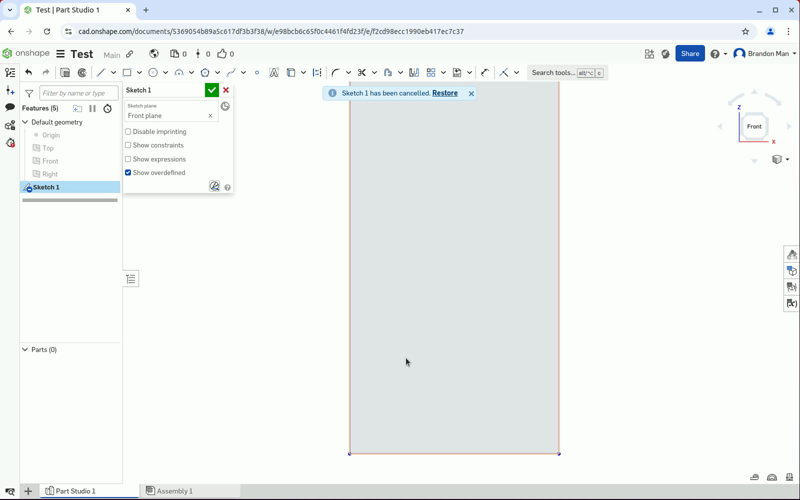
scroll(-6)
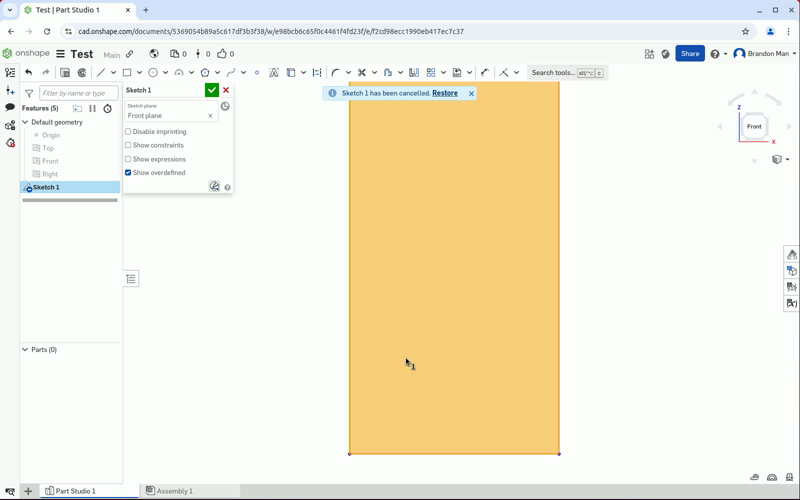
scroll(-6)
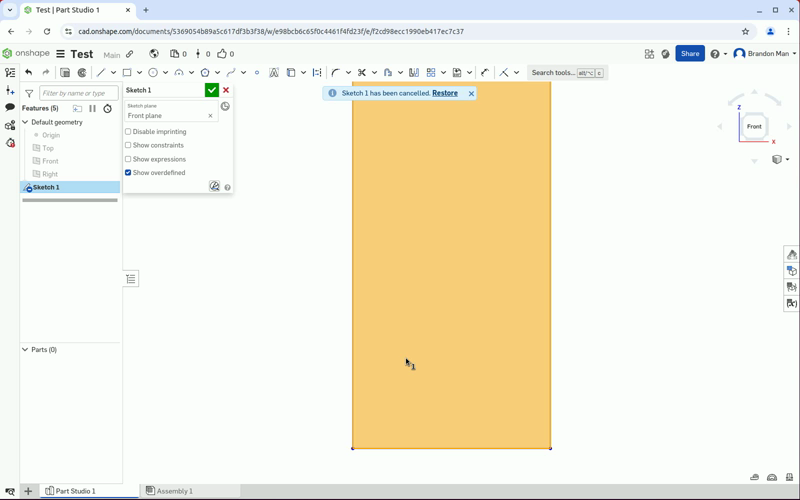
scroll(-6)
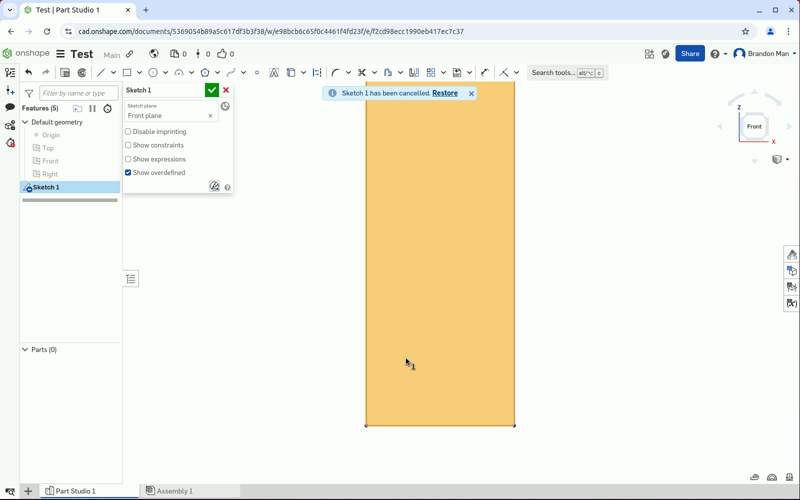
scroll(-6)
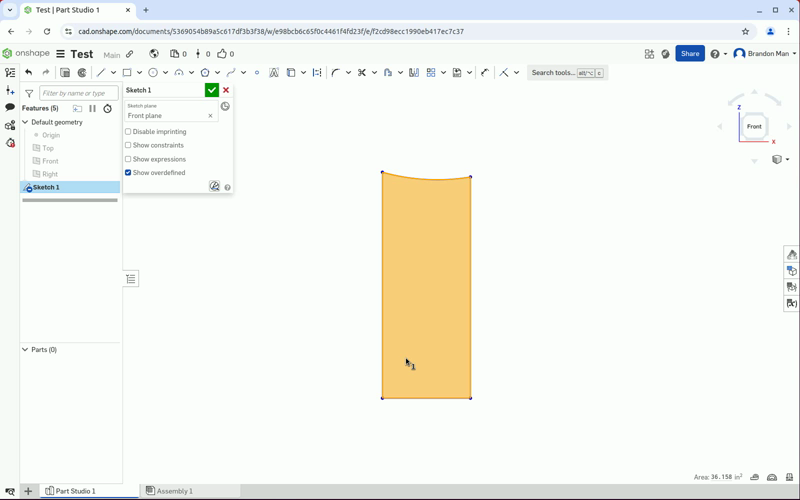
scroll(-6)
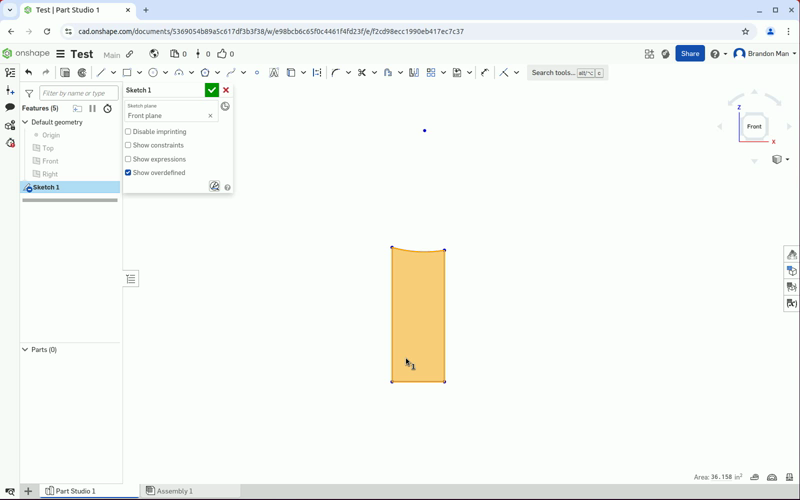
scroll(-6)
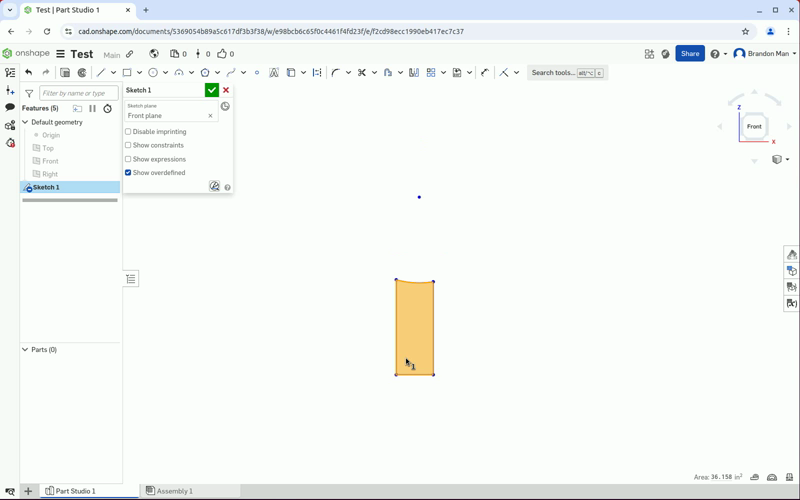
scroll(-6)
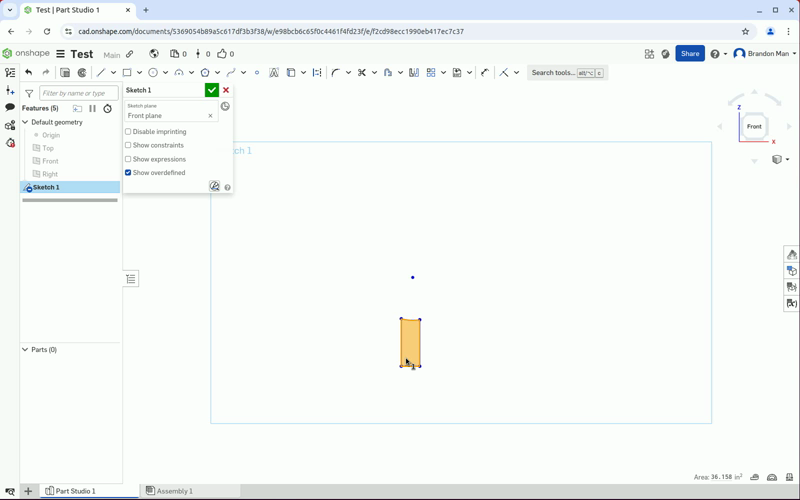
mouse_move(73, 352)
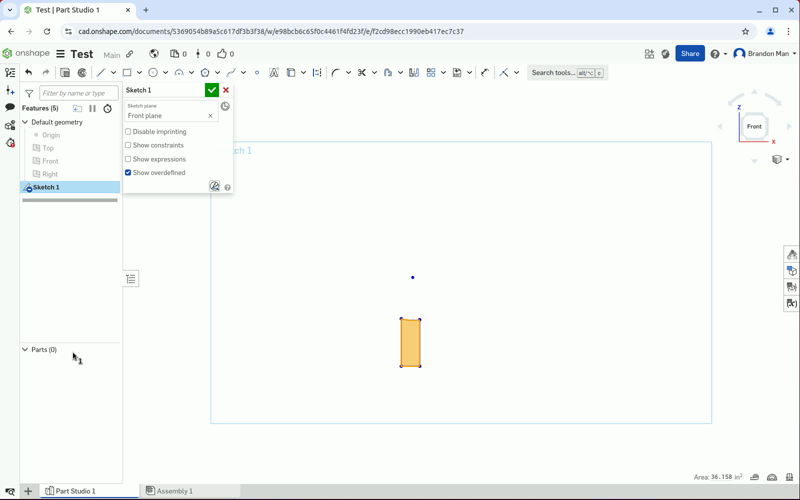
key(shift+y)
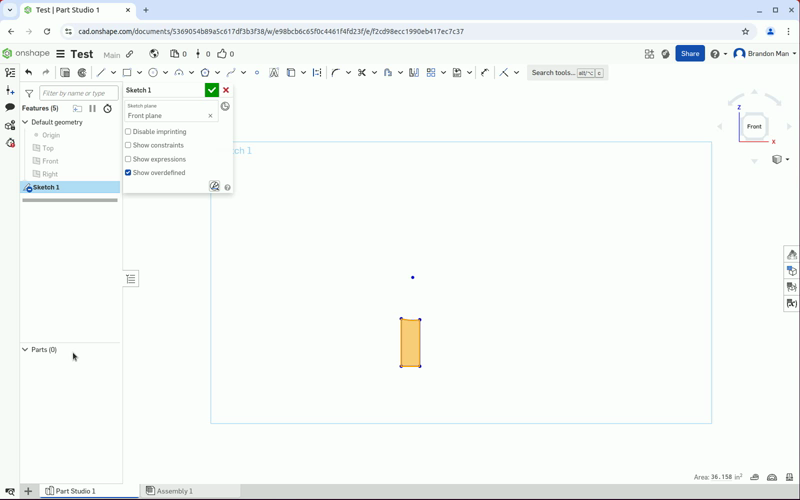
key(shift+e)
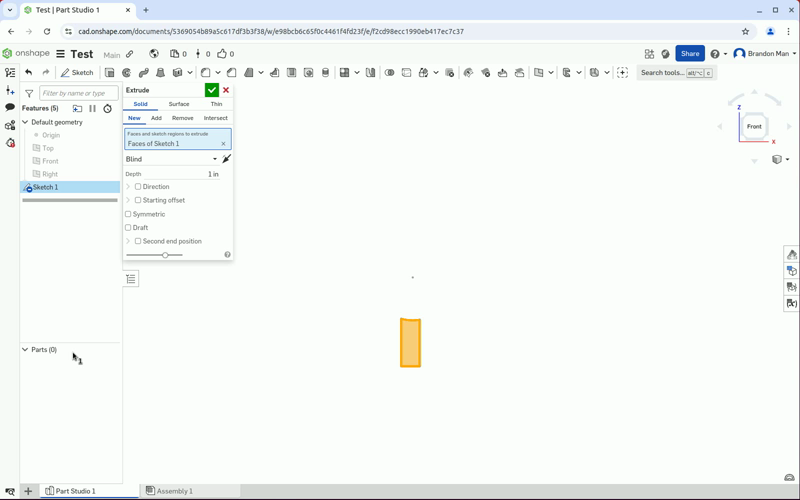
mouse_move(143, 106)
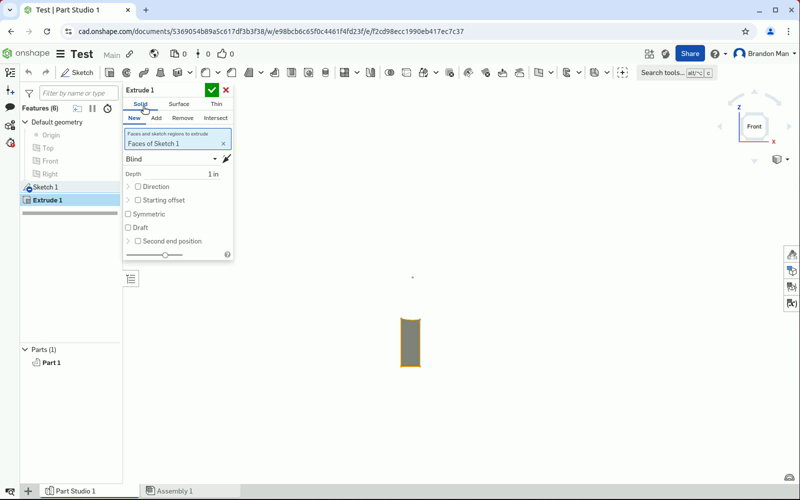
click(143, 106)
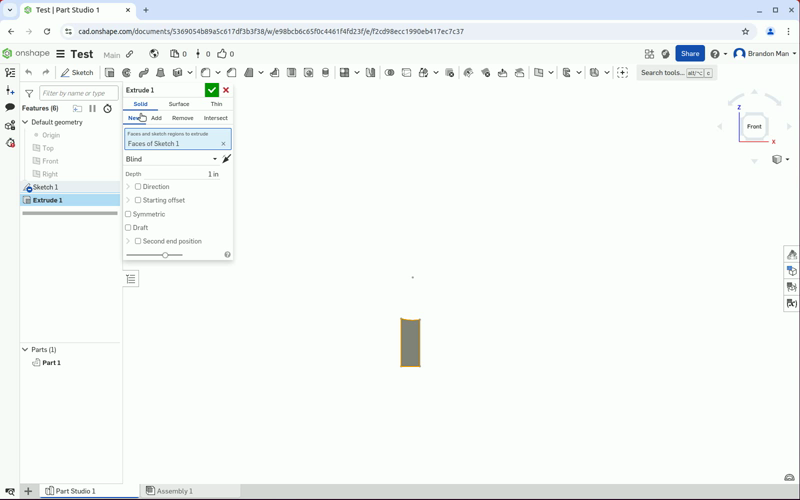
mouse_move(137, 120)
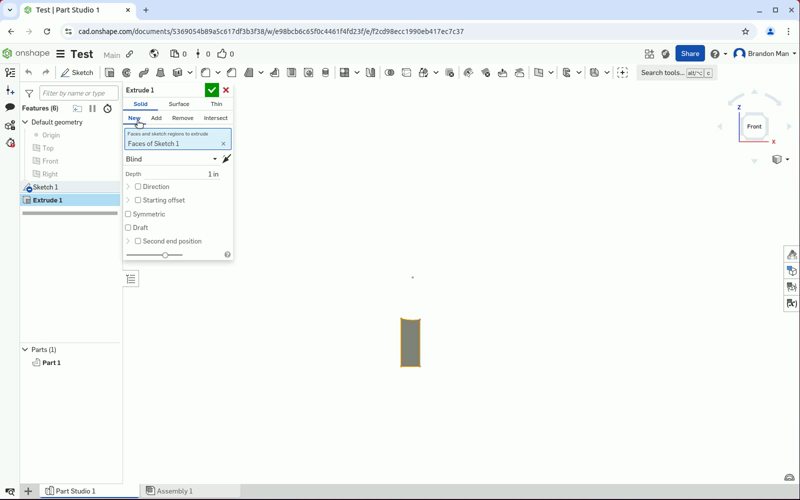
click(137, 120)
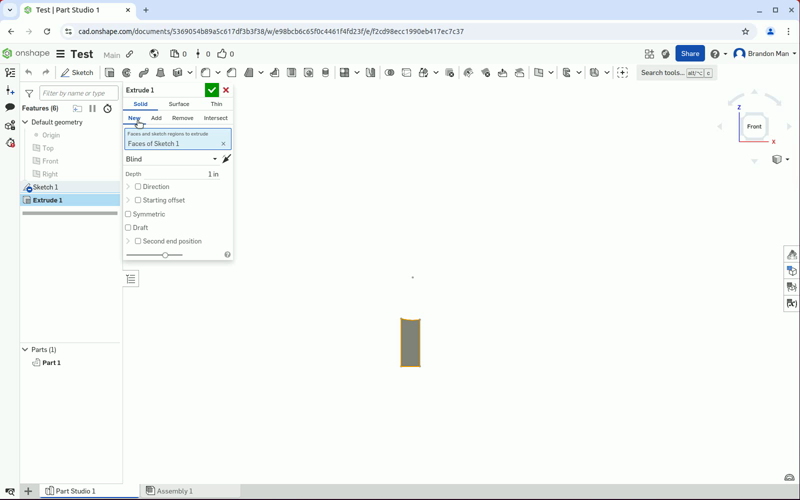
key(tab, 4)
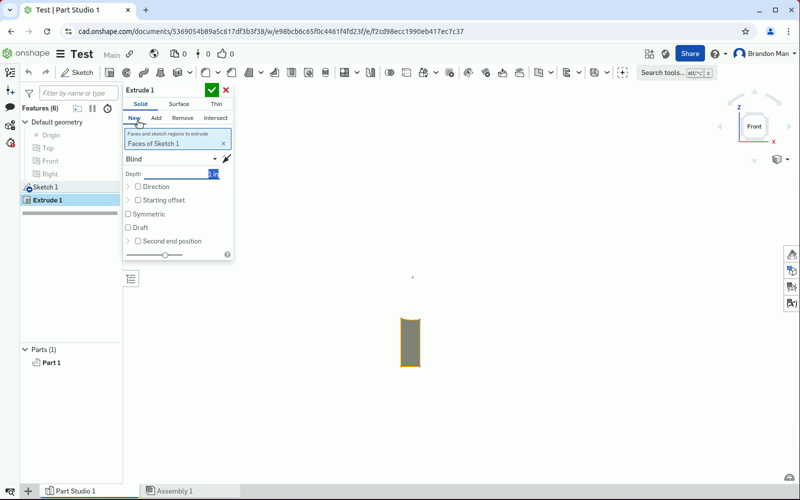
text(22.627)
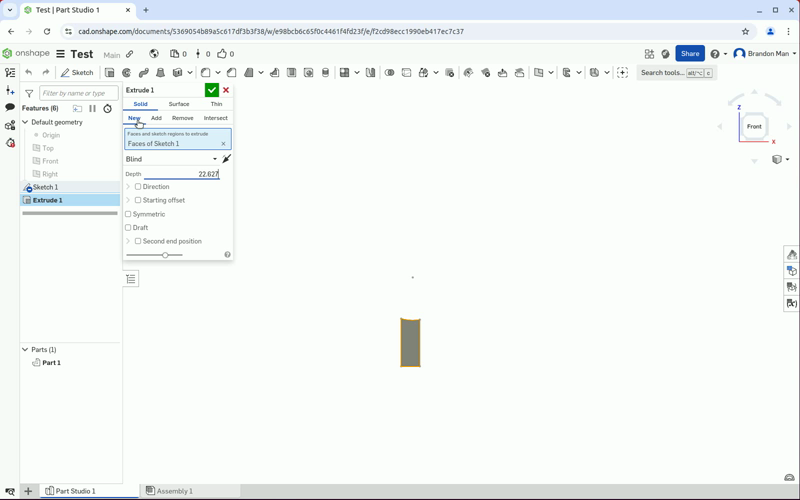
key(enter)
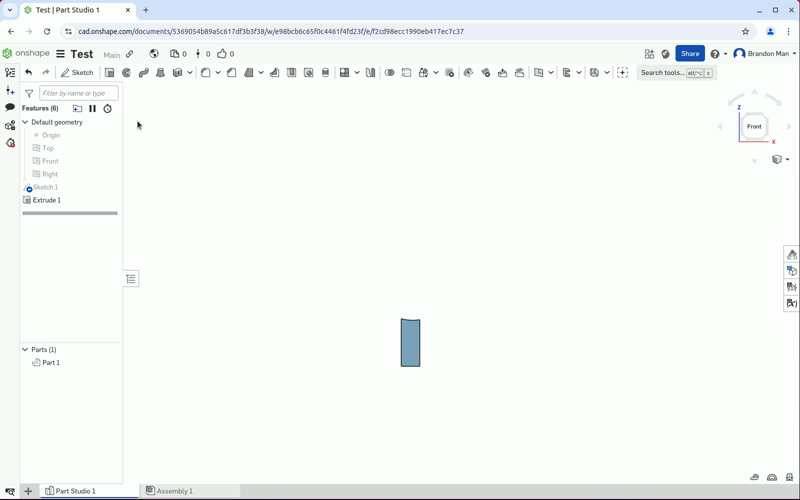
key(shift+h)
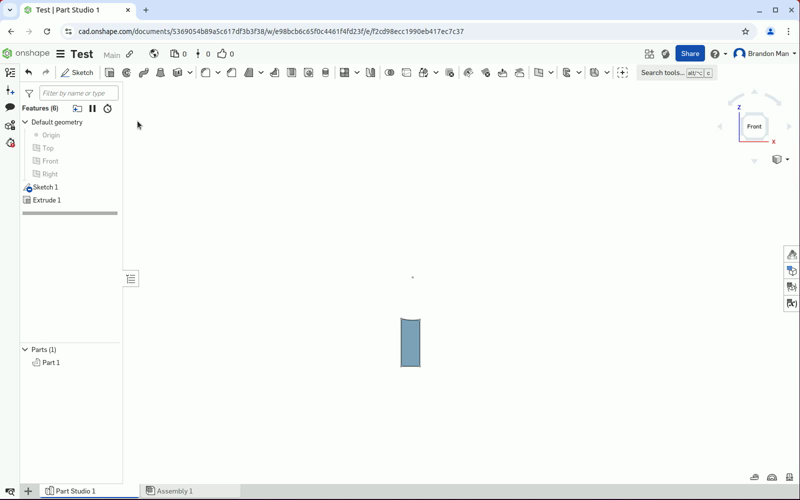
key(shift+h)
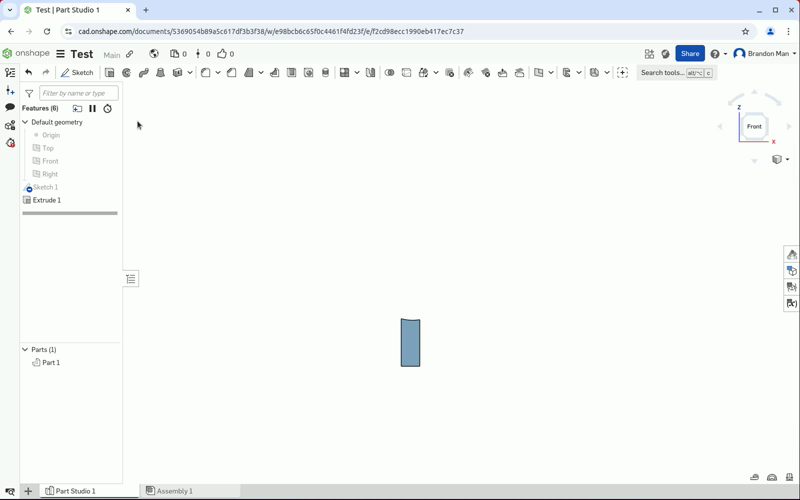
mouse_move(73, 189)
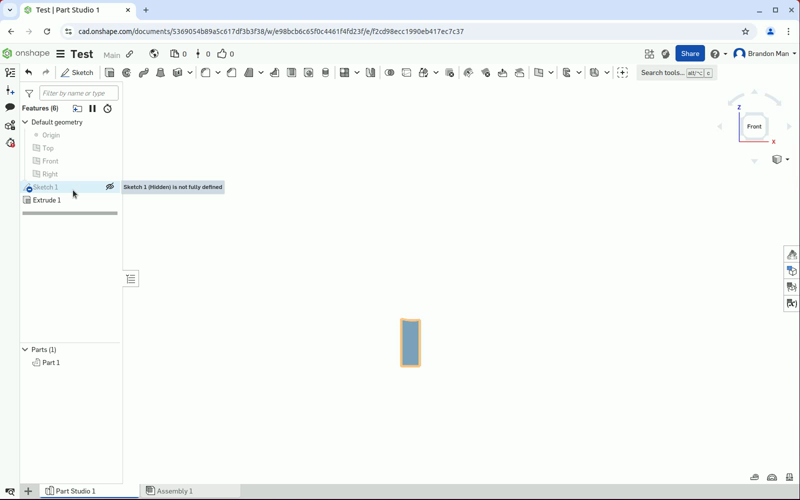
click(73, 189)
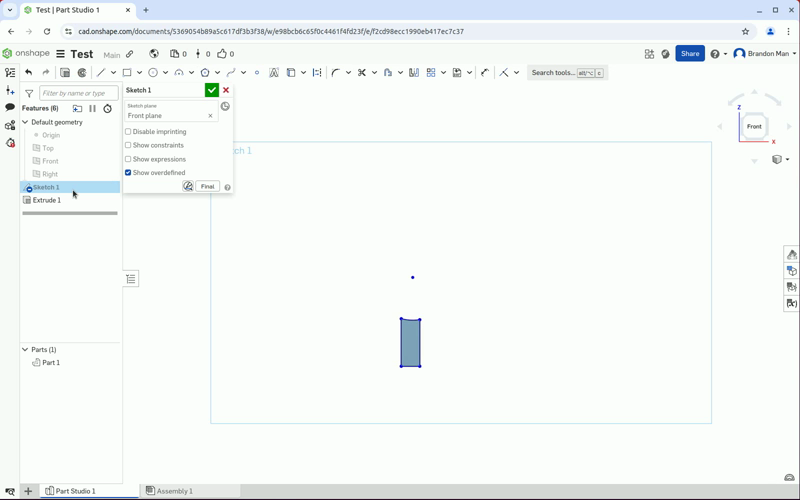
mouse_move(229, 92)
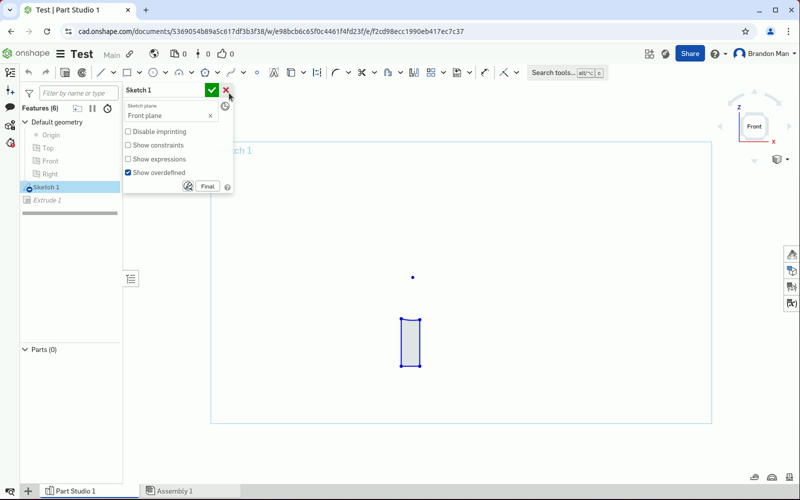
click(229, 92)
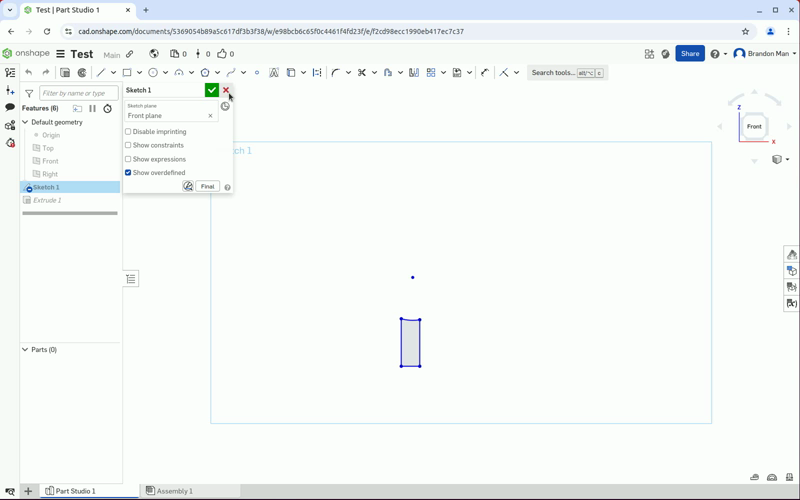
key(shift+s)
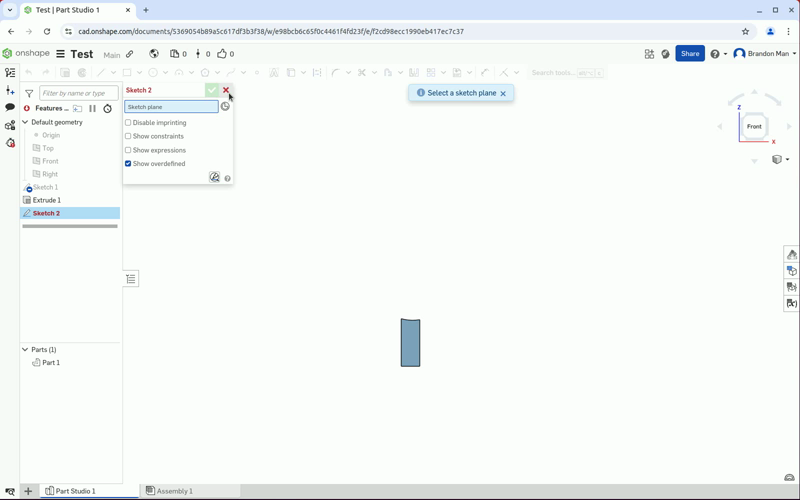
mouse_move(73, 163)
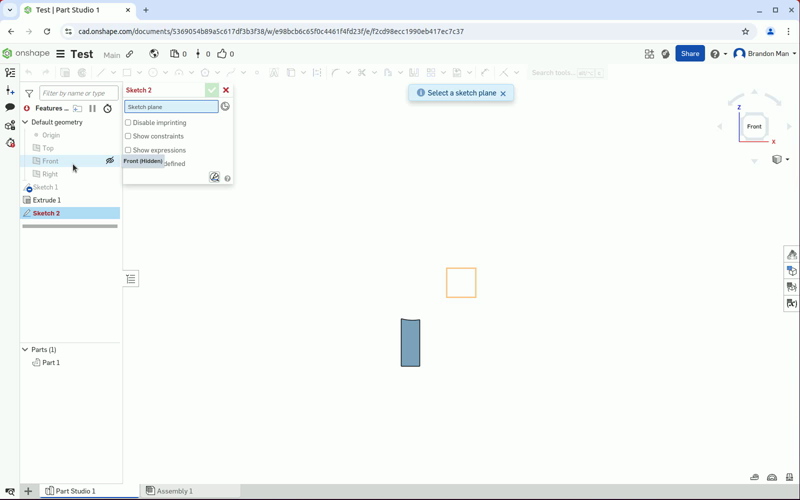
click(73, 163)
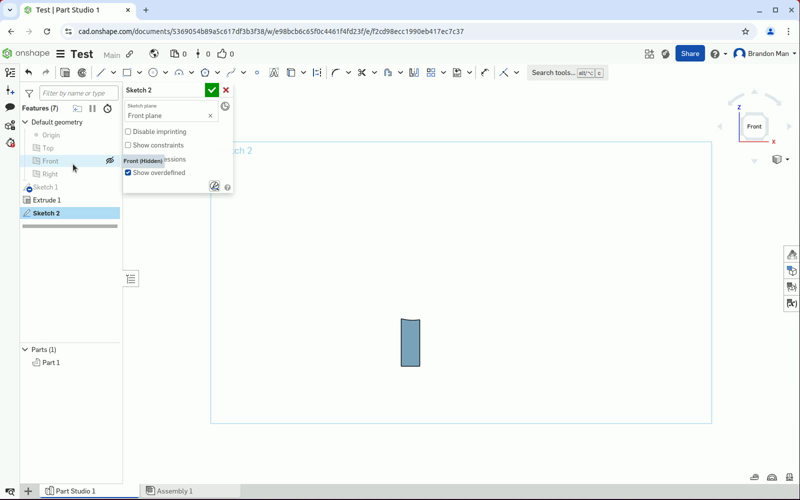
mouse_move(73, 352)
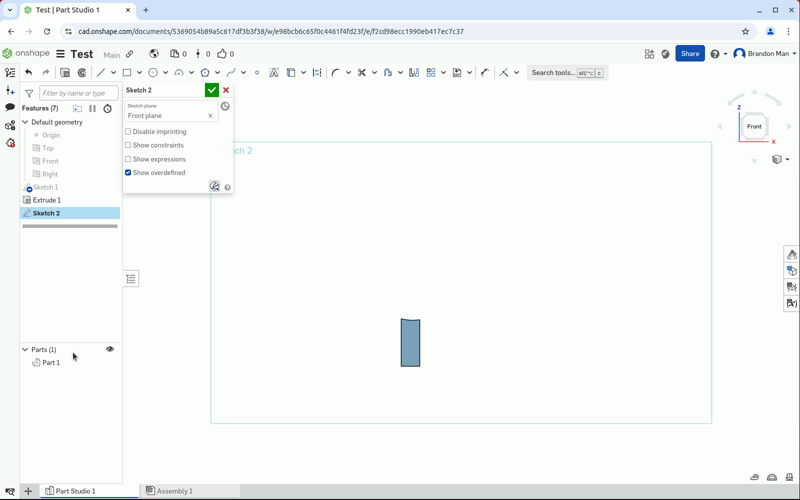
key(y)
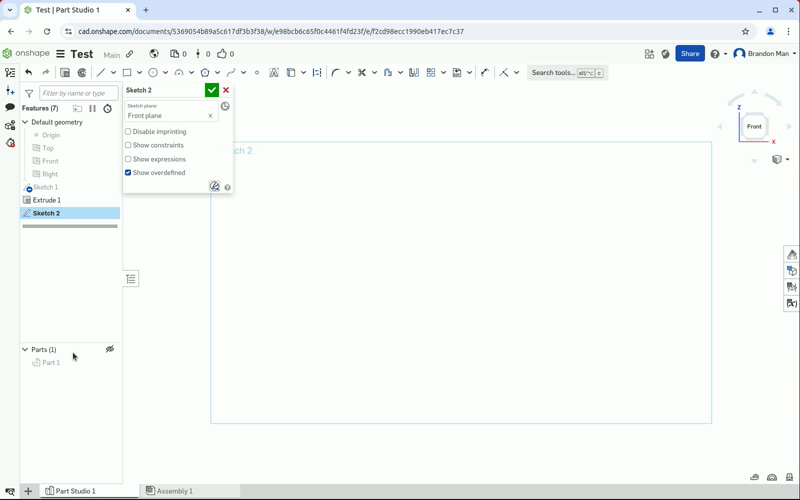
key(c)
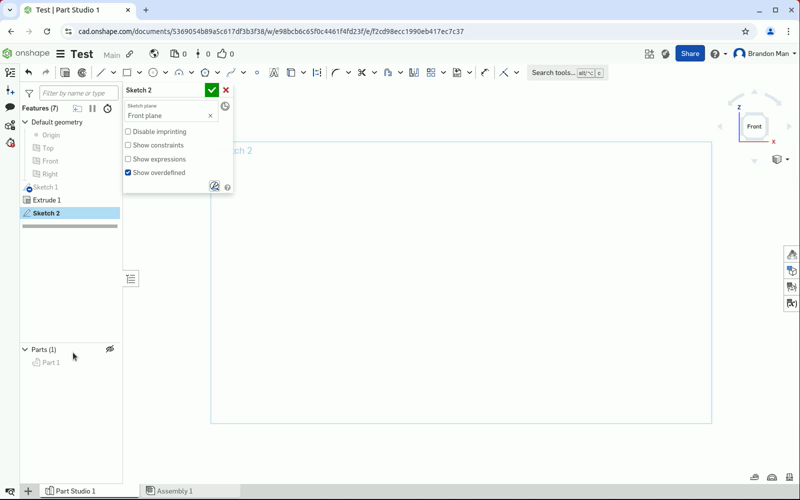
key_down(shift)
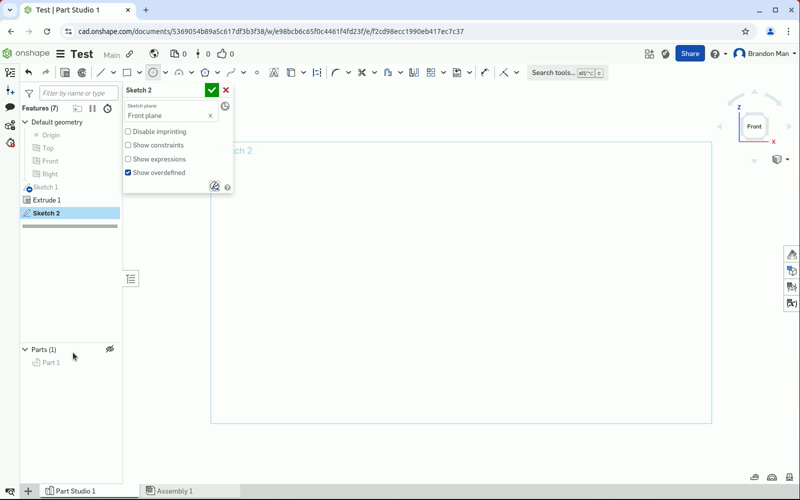
mouse_move(413, 255)
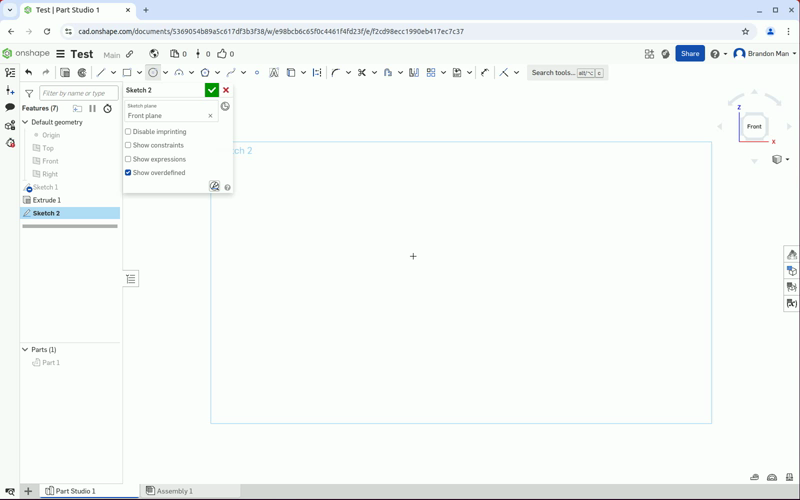
click(413, 255)
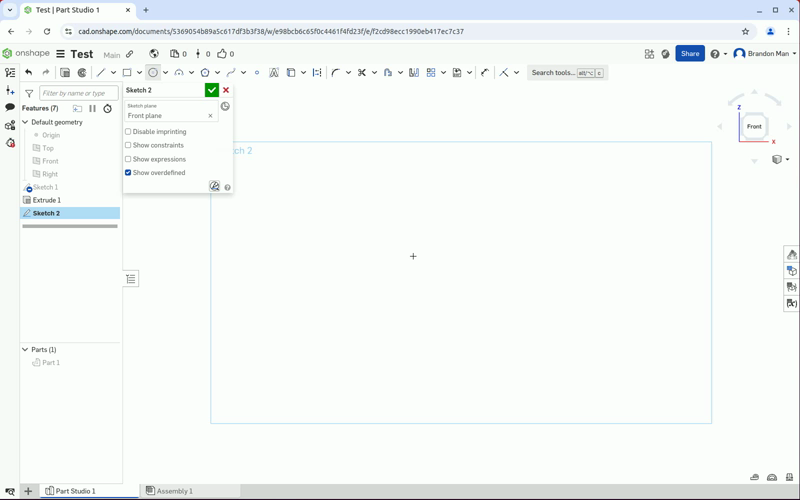
key_up(shift)
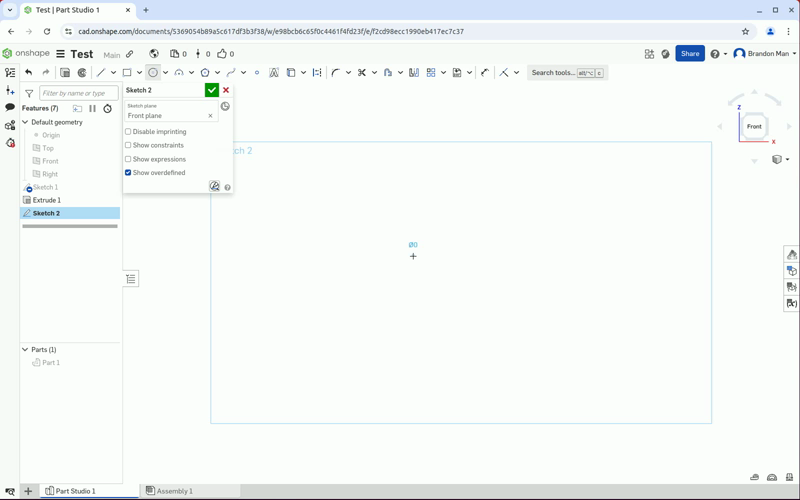
mouse_move(478, 255)
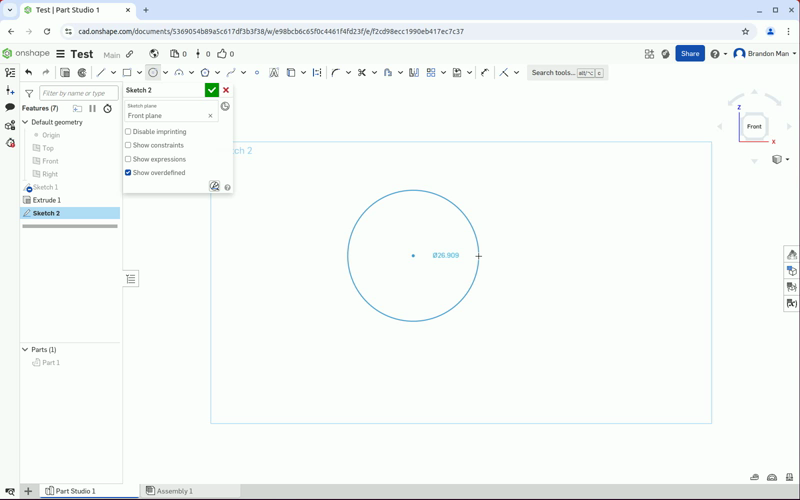
click(478, 255)
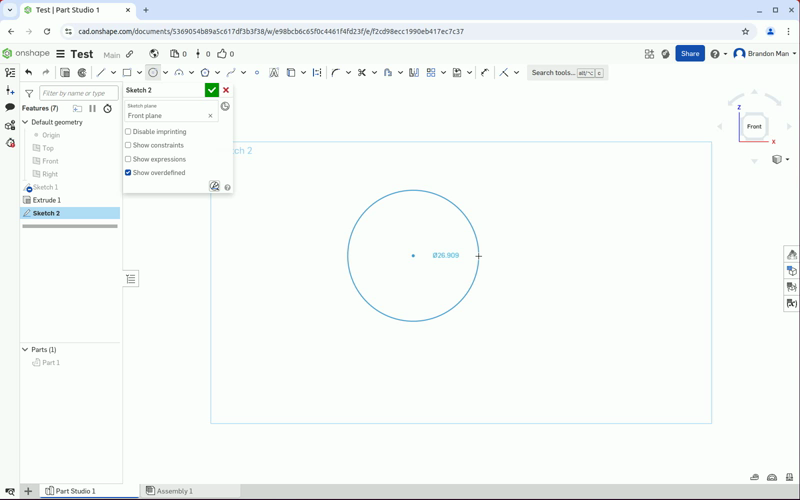
key(esc)
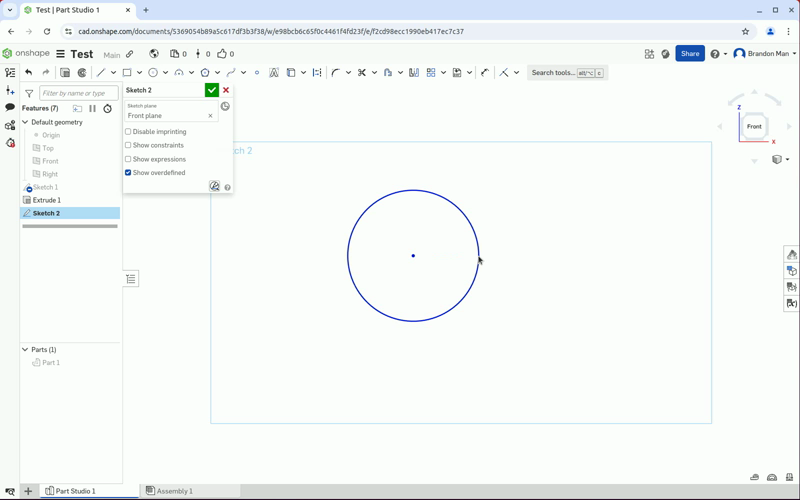
key(c)
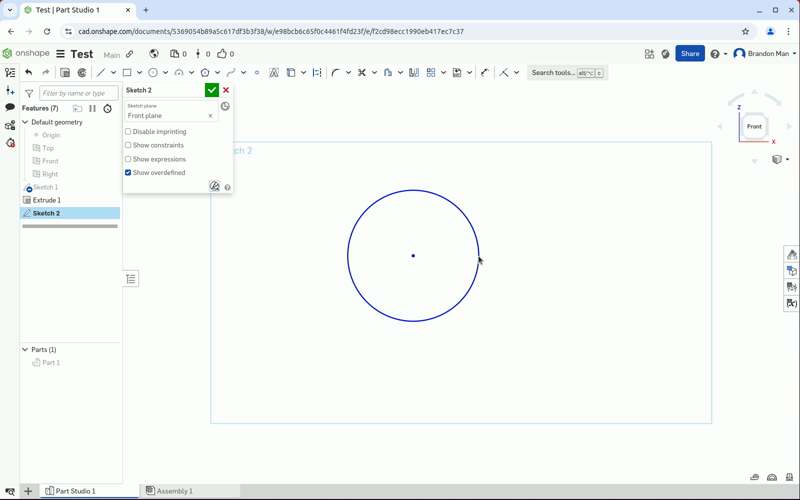
key_down(shift)
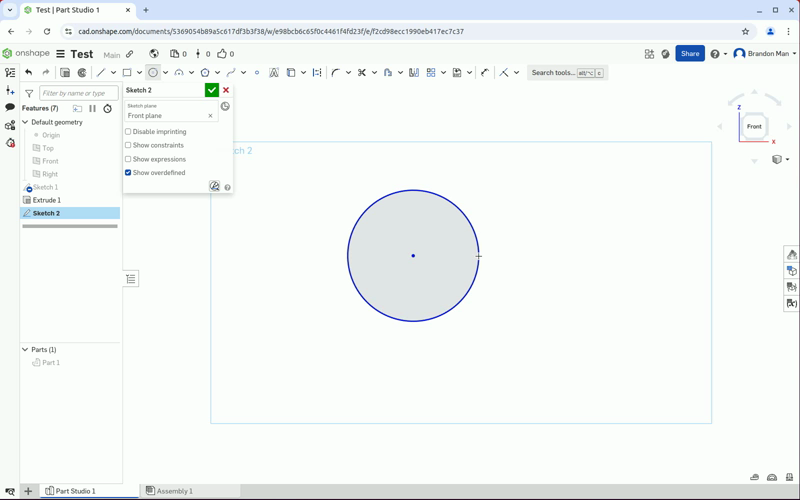
mouse_move(413, 255)
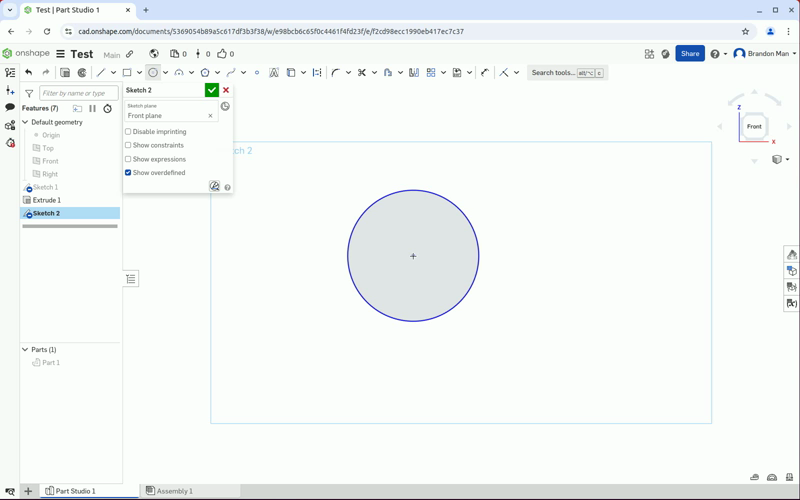
click(413, 255)
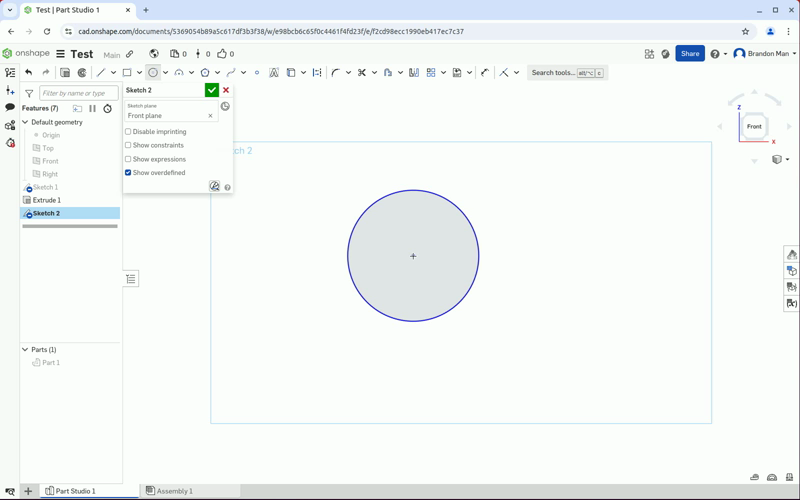
key_up(shift)
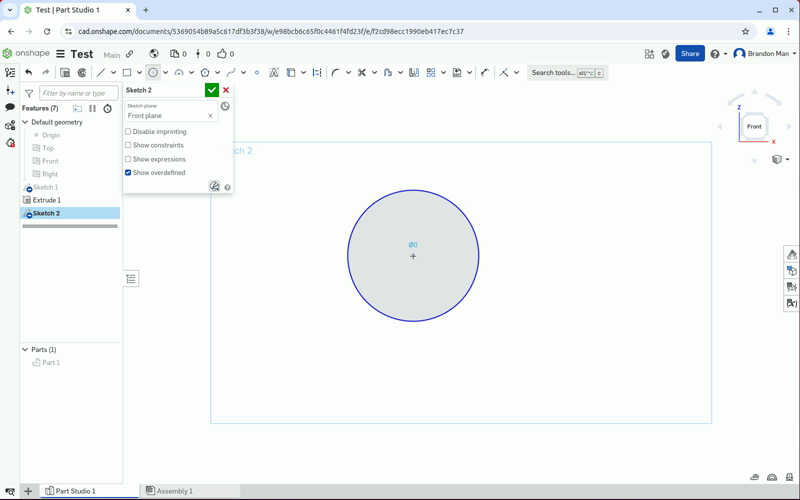
mouse_move(459, 255)
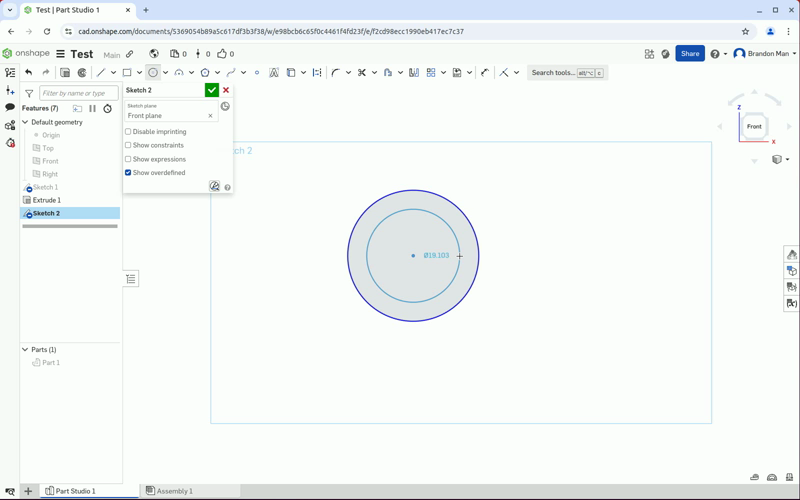
click(459, 255)
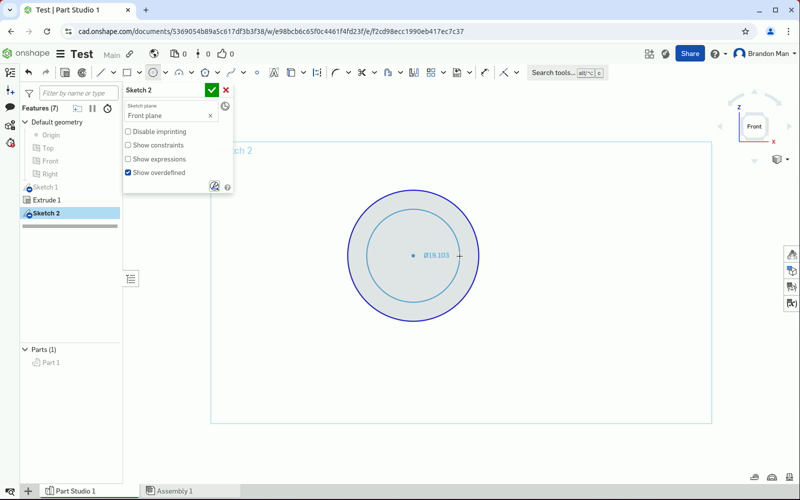
key(esc)
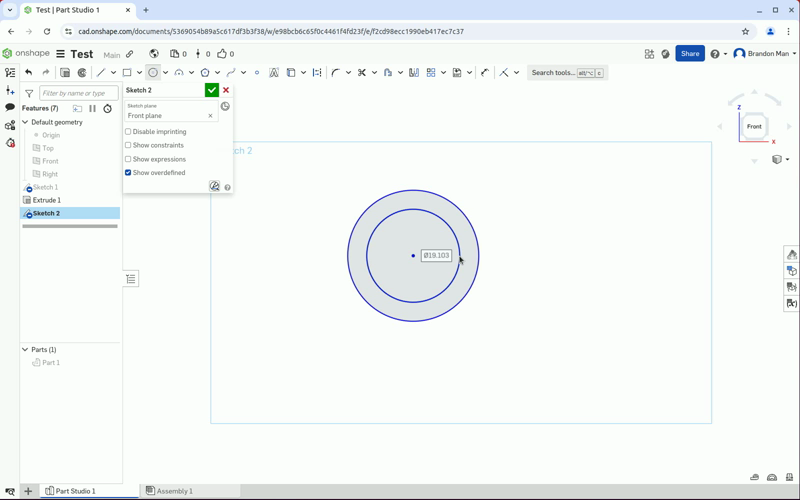
mouse_move(433, 305)
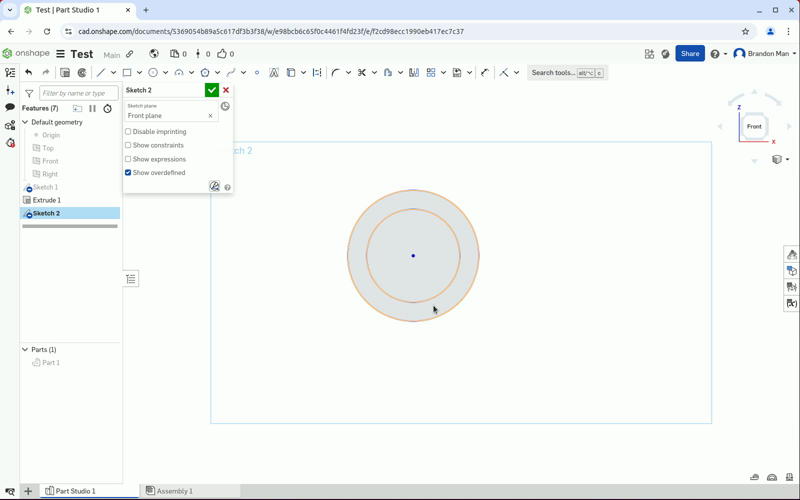
click(433, 305)
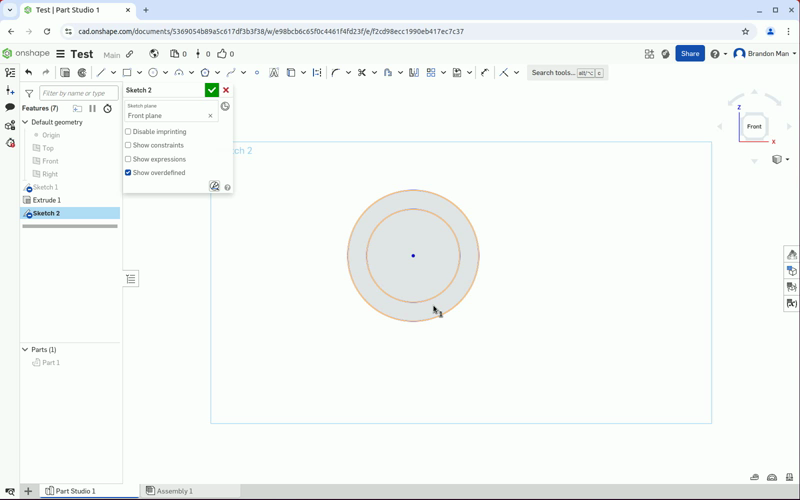
mouse_move(73, 352)
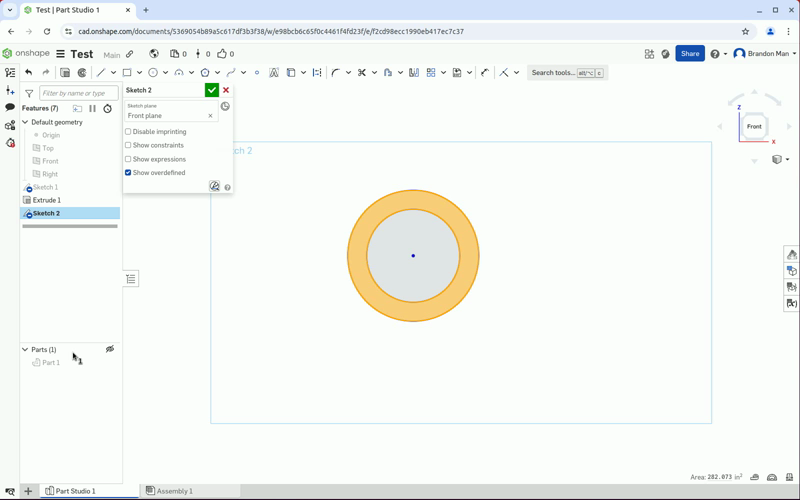
key(shift+y)
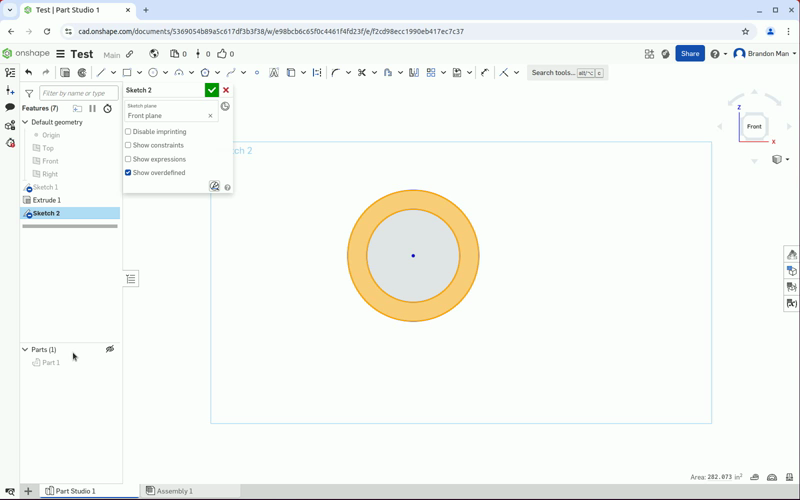
key(shift+e)
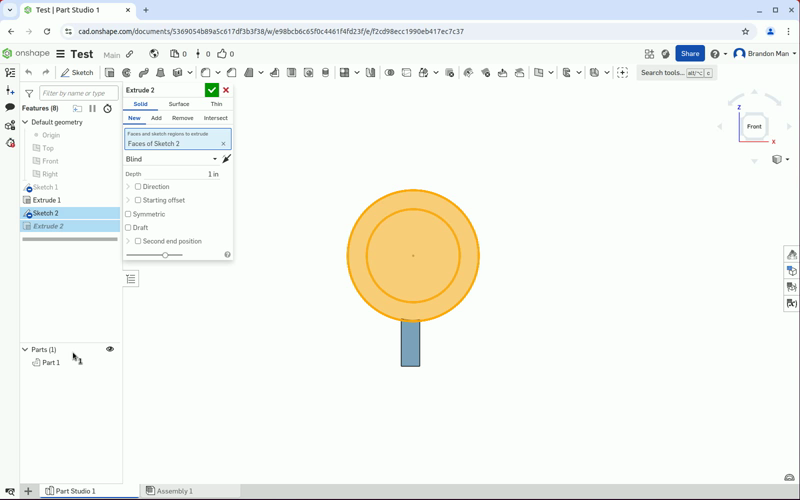
mouse_move(143, 106)
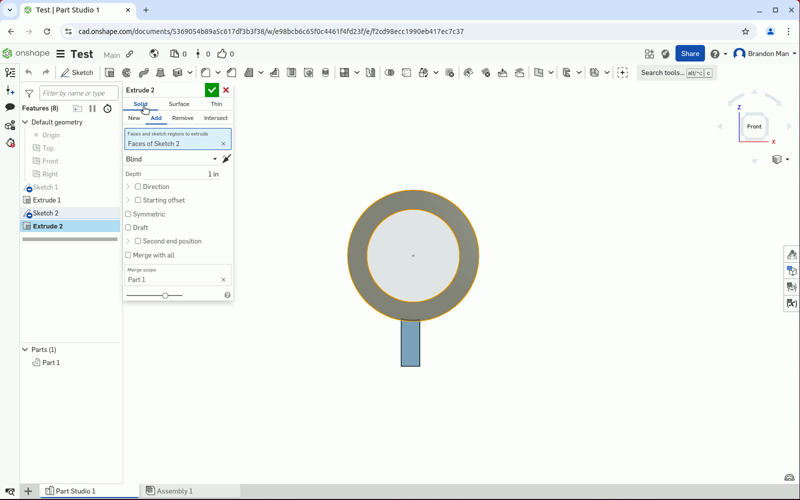
click(143, 106)
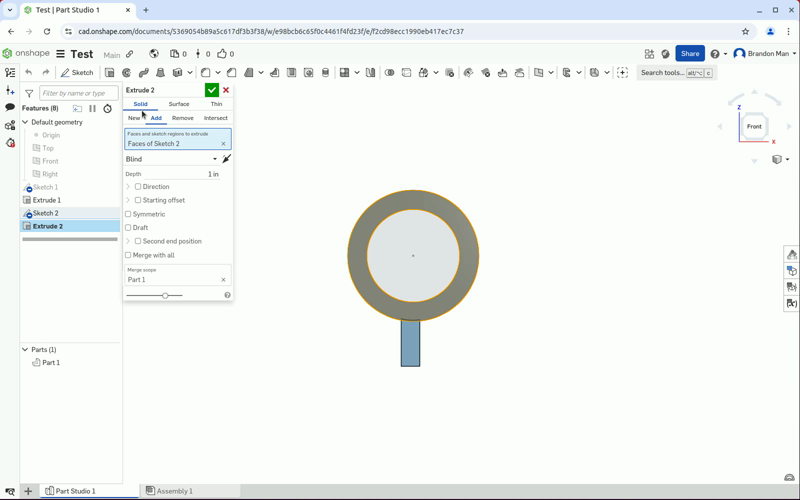
mouse_move(137, 120)
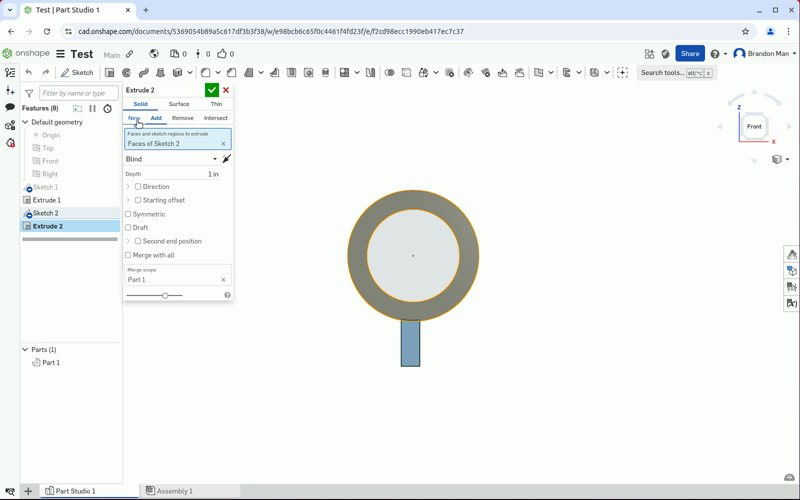
click(137, 120)
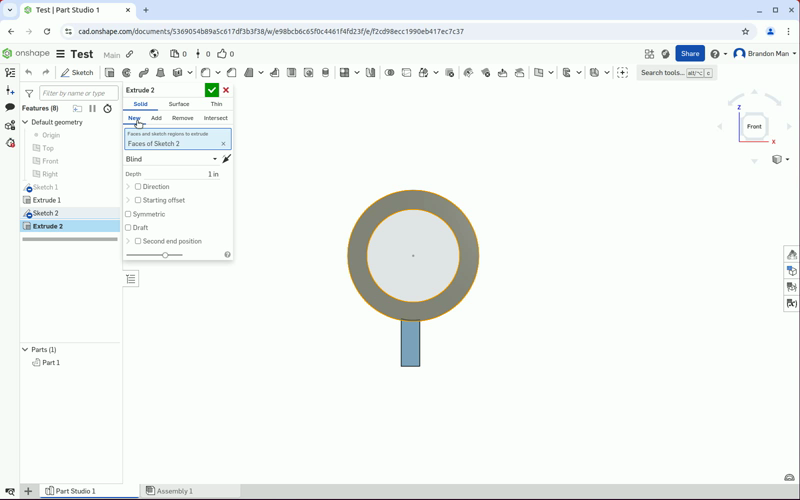
key(tab, 4)
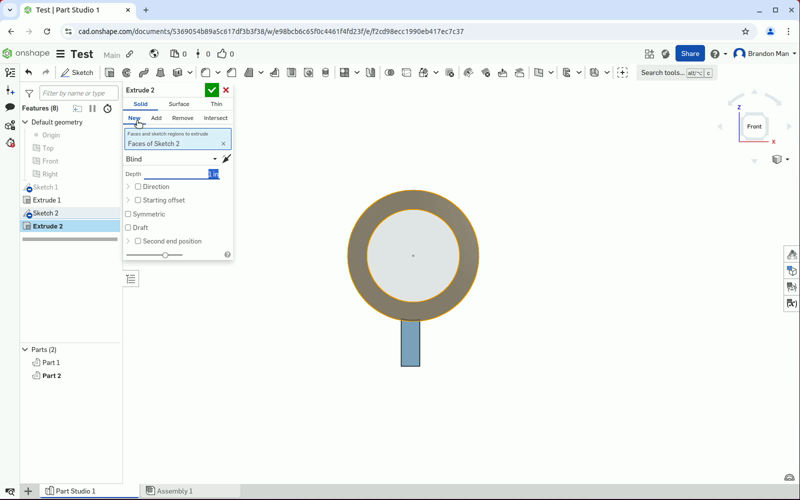
text(22.627)
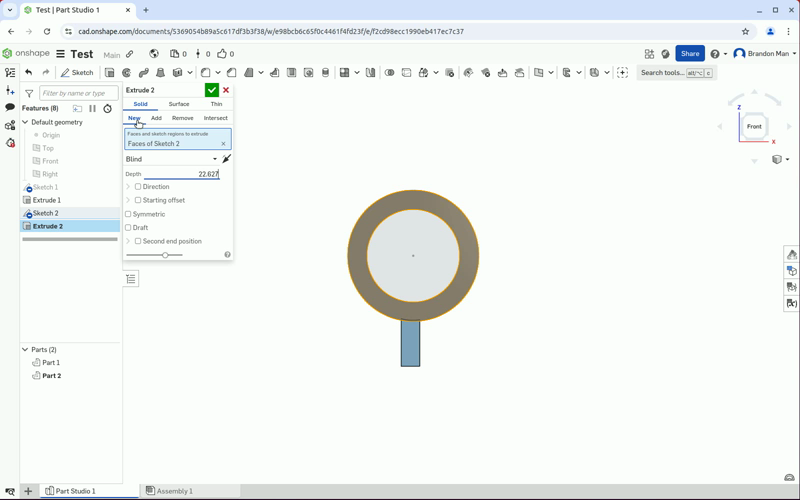
key(enter)
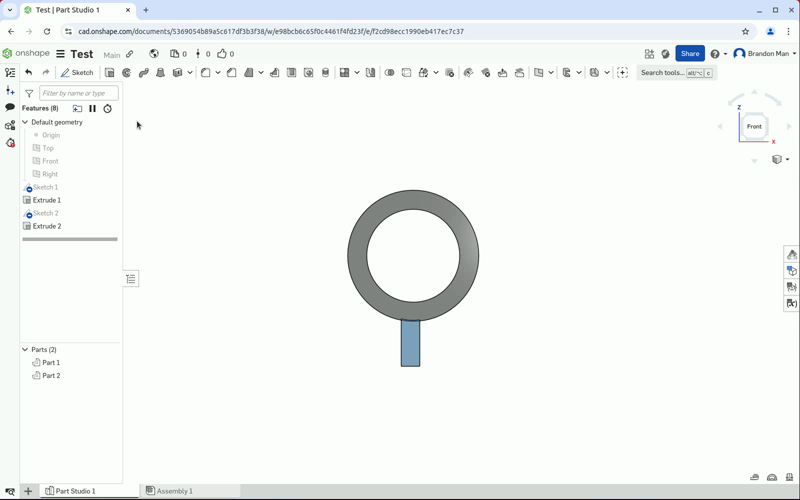
key(shift+h)
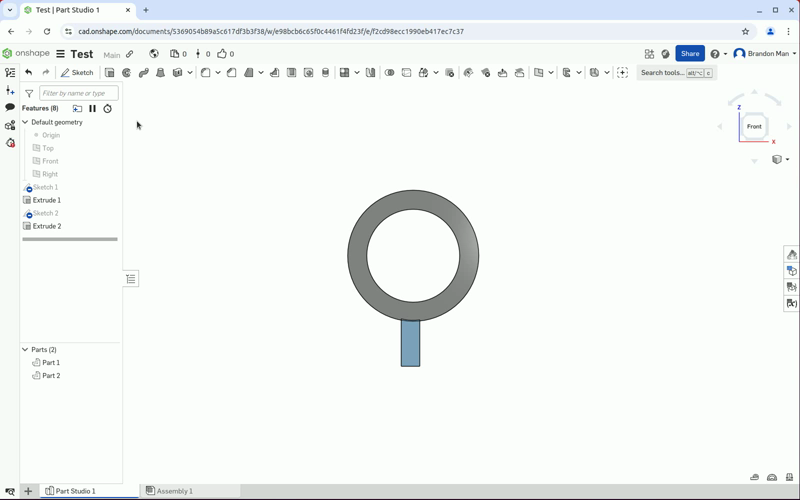
key(shift+h)
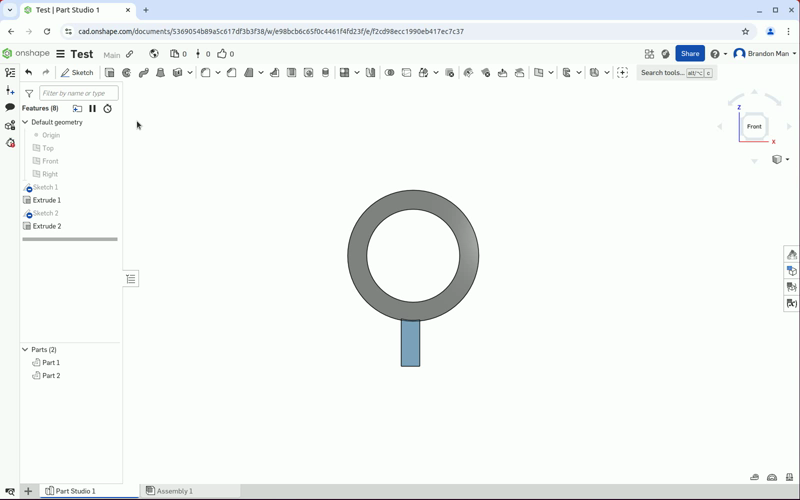
mouse_move(73, 189)
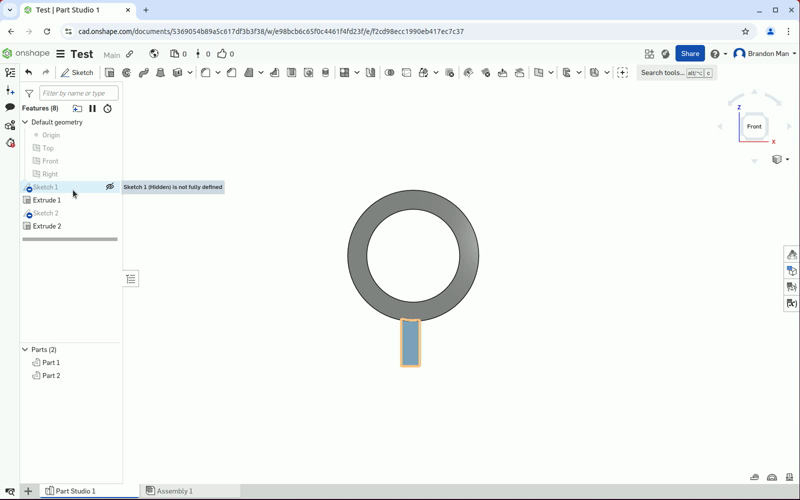
click(73, 189)
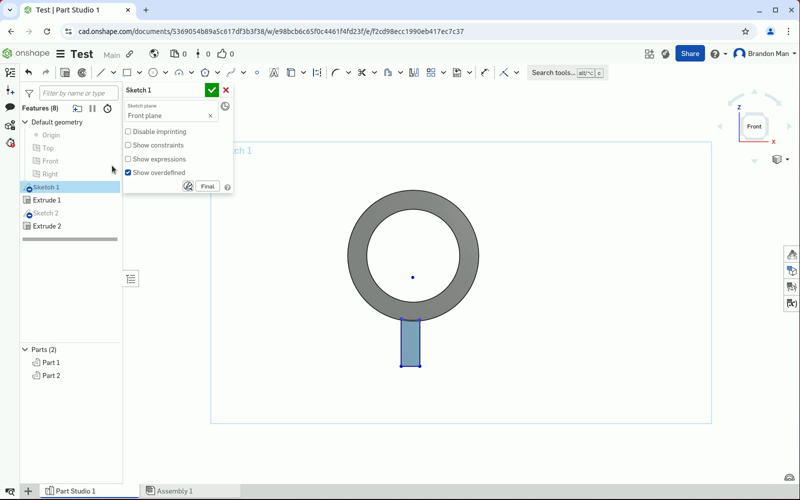
mouse_move(229, 92)
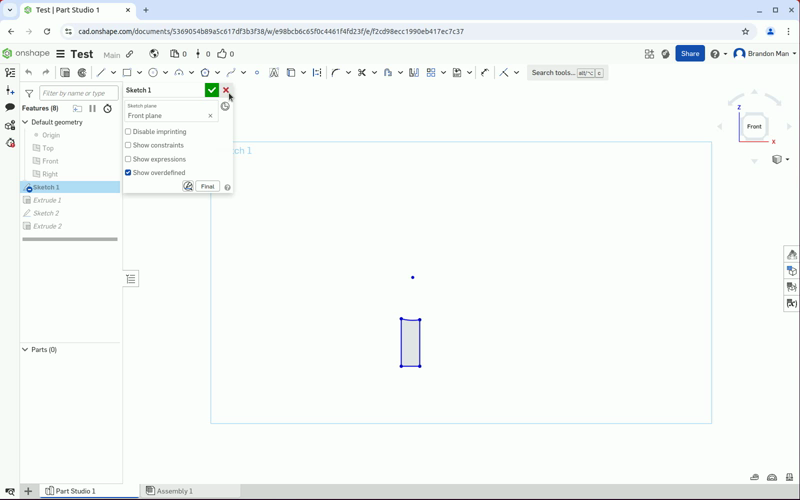
click(229, 92)
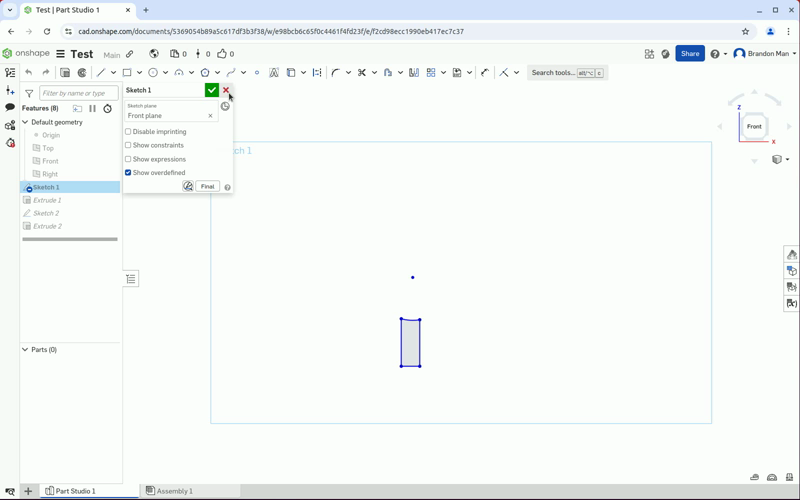
key(shift+s)
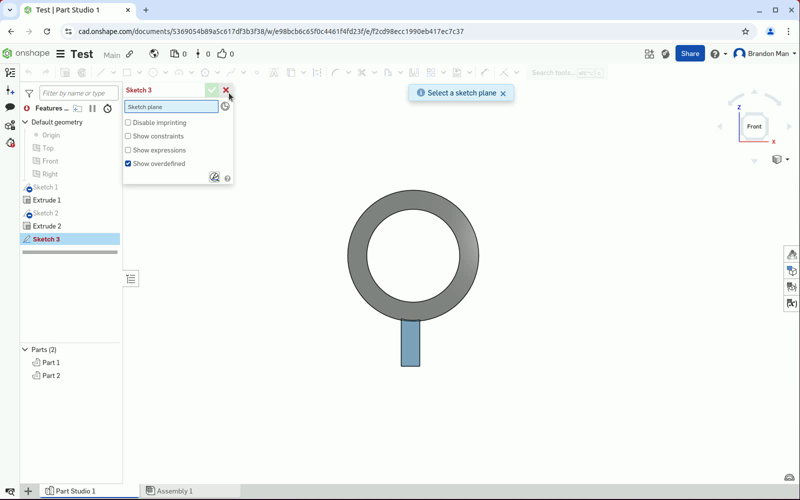
mouse_move(73, 163)
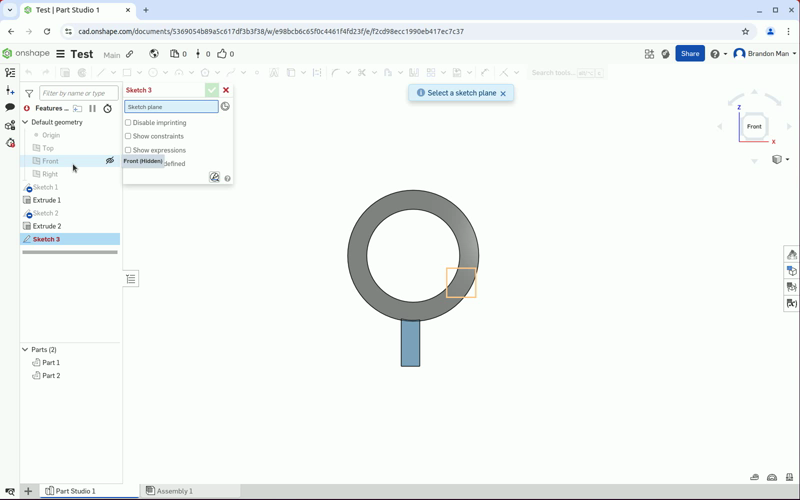
click(73, 163)
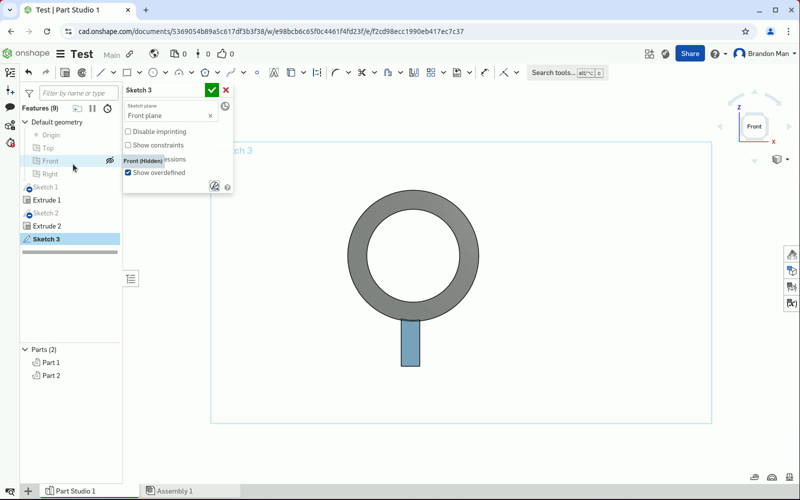
mouse_move(73, 352)
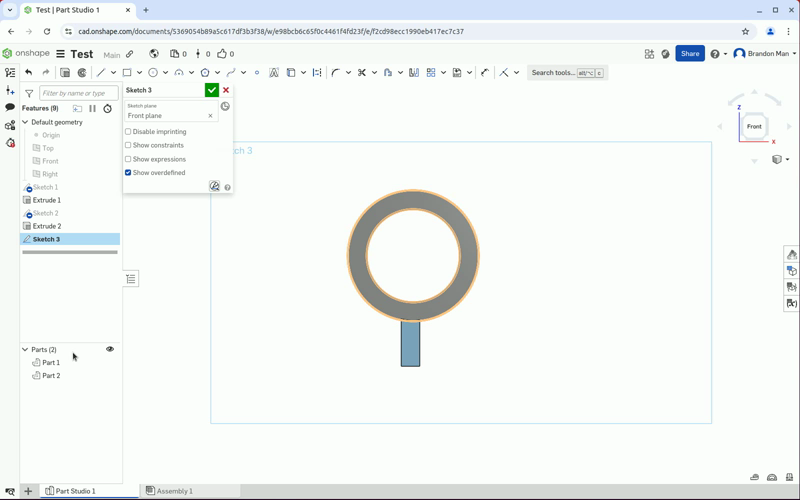
key(y)
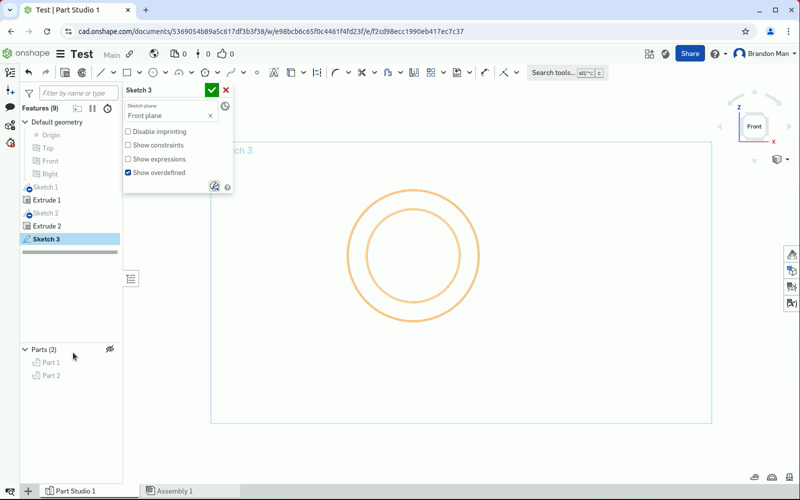
key(l)
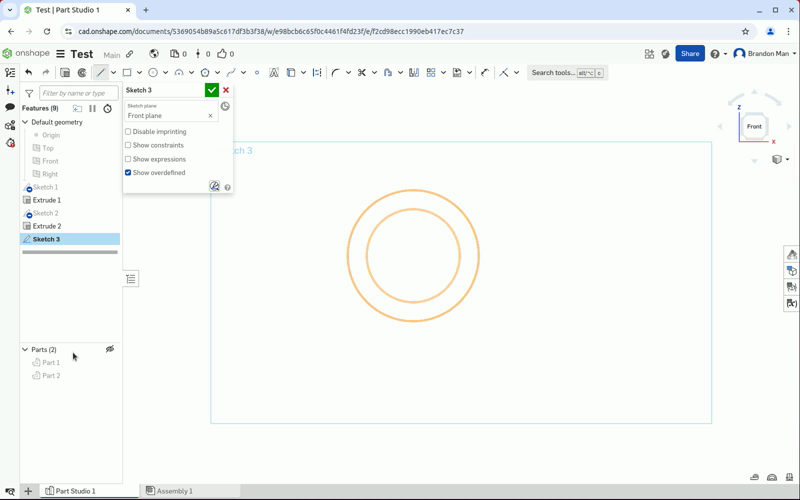
key_down(shift)
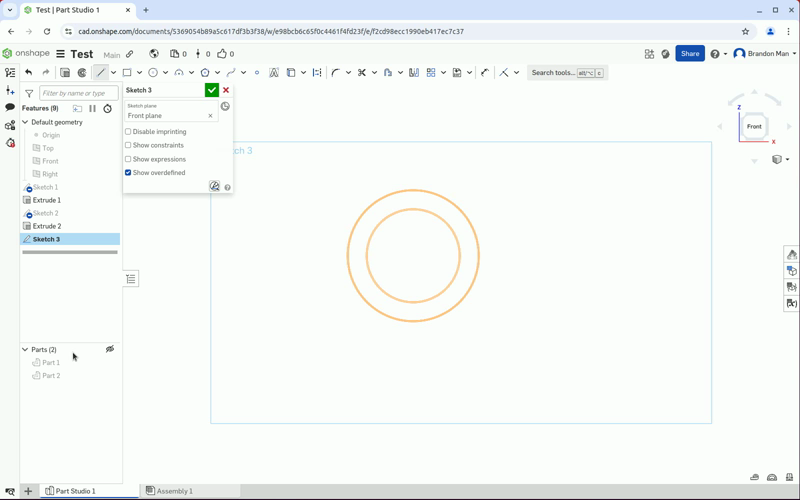
mouse_move(419, 367)
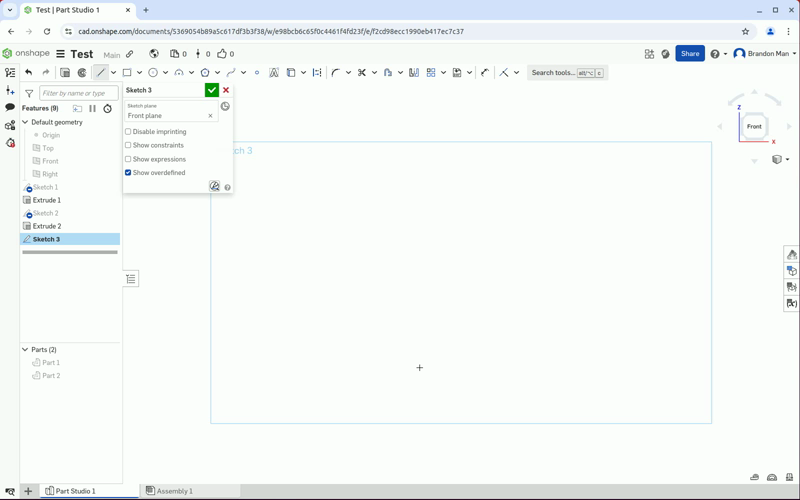
click(419, 367)
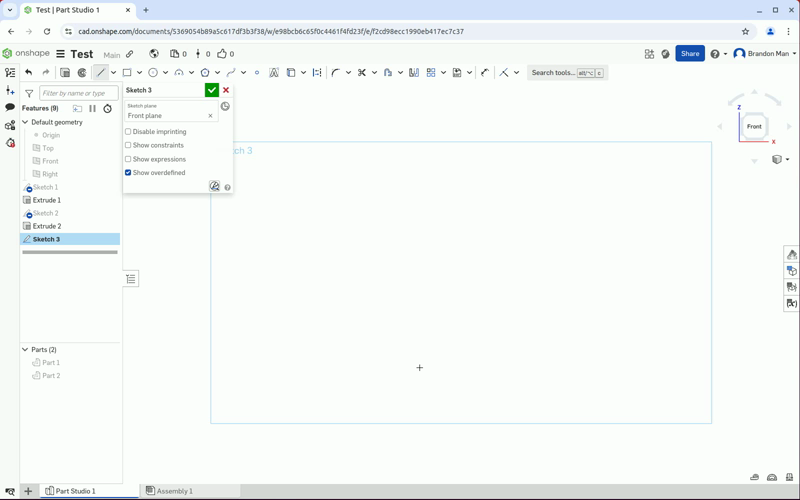
key_up(shift)
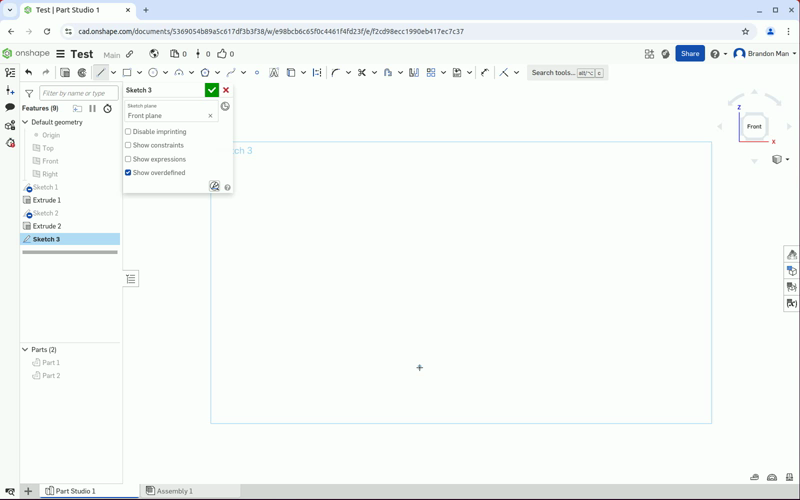
key_down(shift)
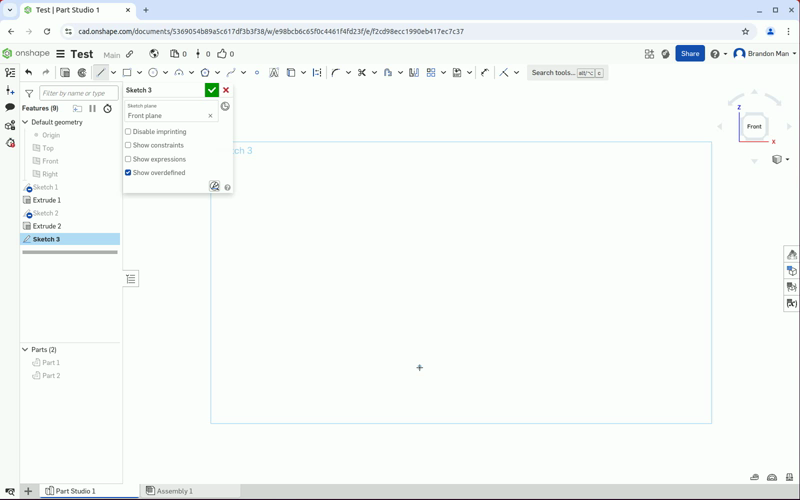
mouse_move(502, 367)
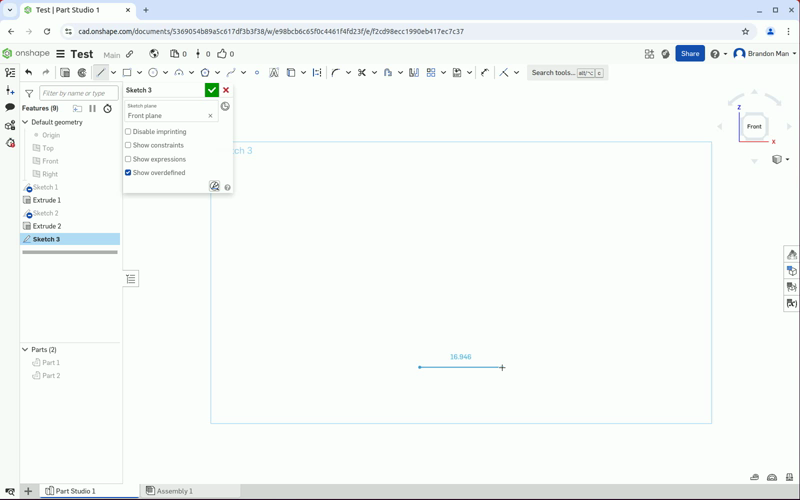
click(502, 367)
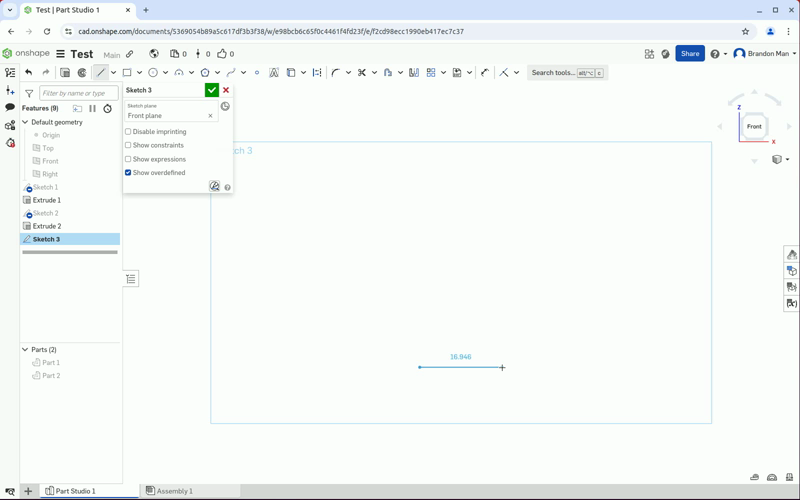
key_up(shift)
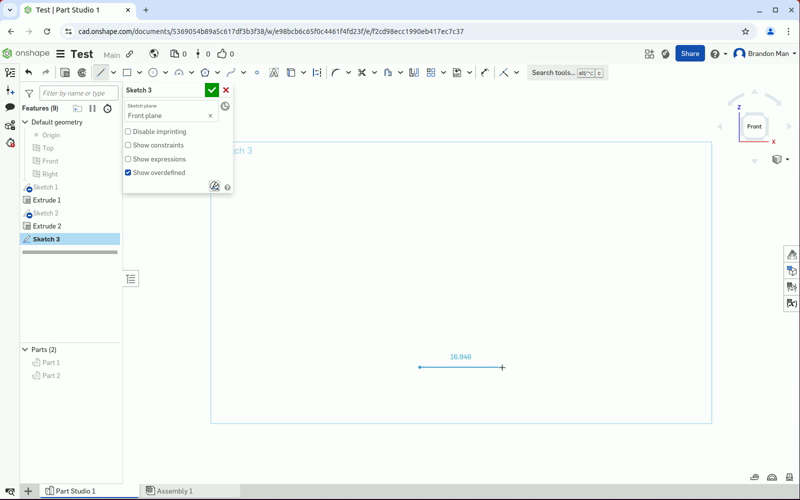
key_down(shift)
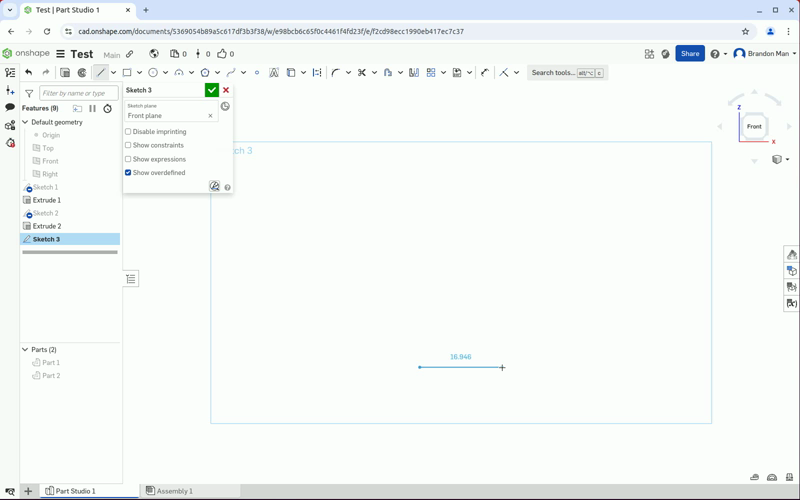
mouse_move(477, 261)
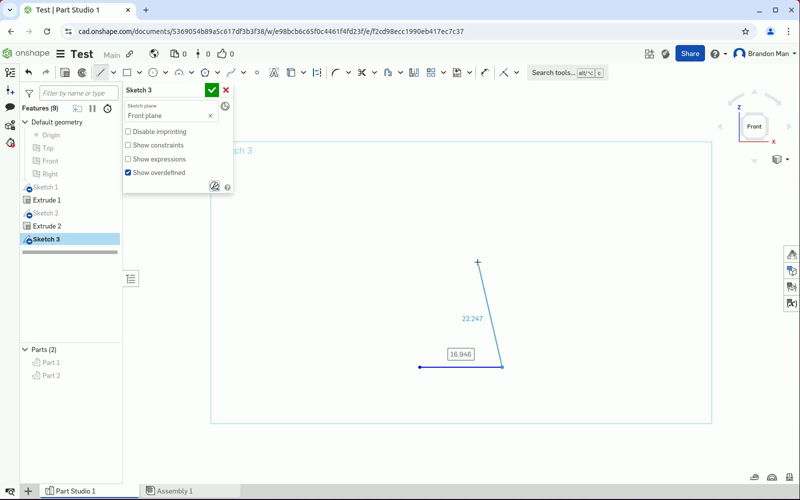
click(477, 261)
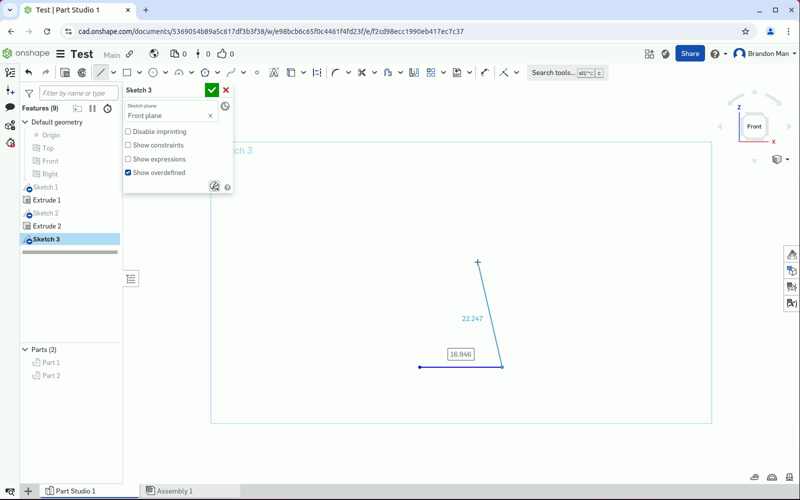
key_up(shift)
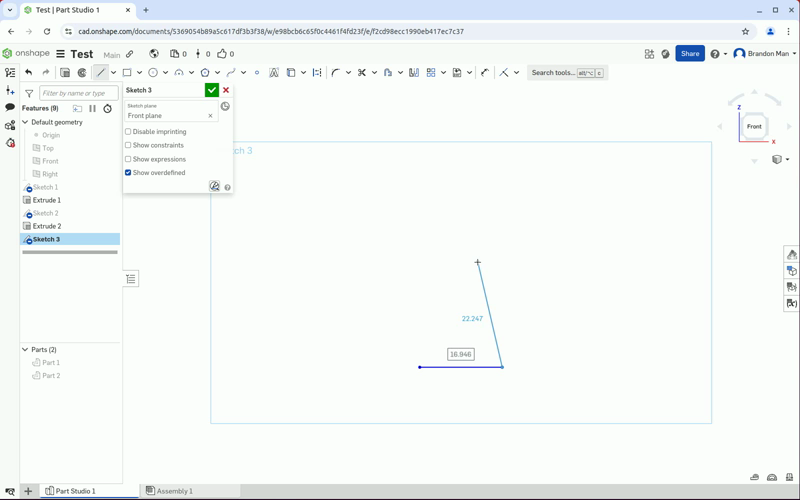
key(esc)
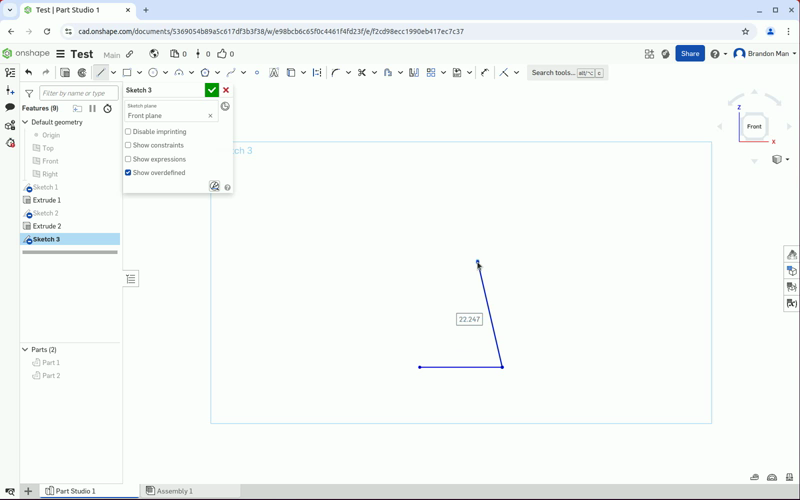
key(a)
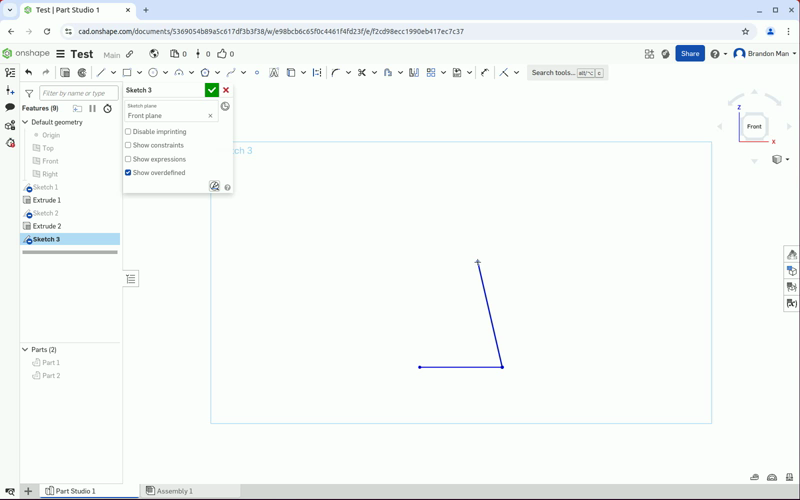
mouse_move(477, 261)
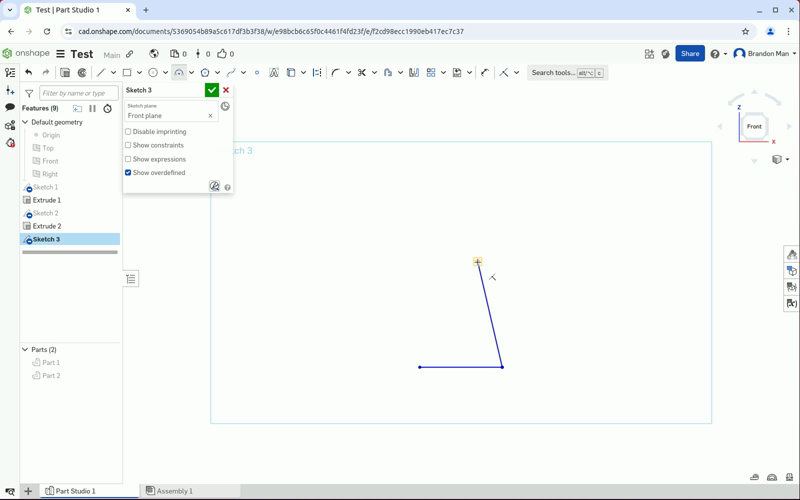
click(477, 261)
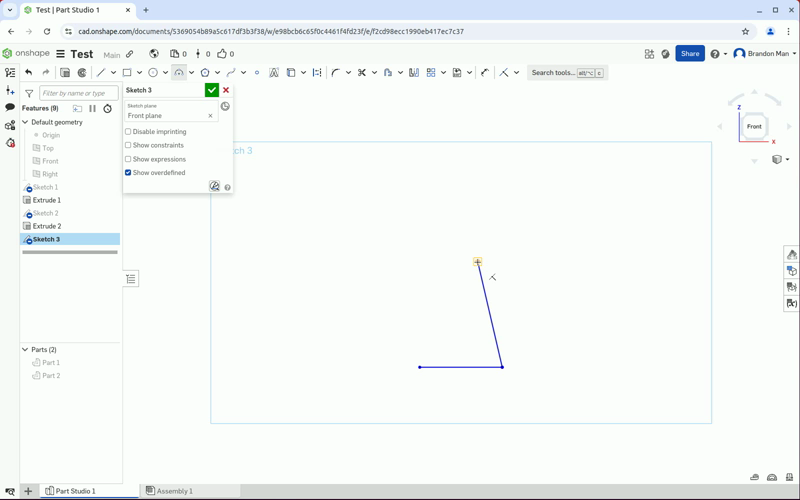
key_down(shift)
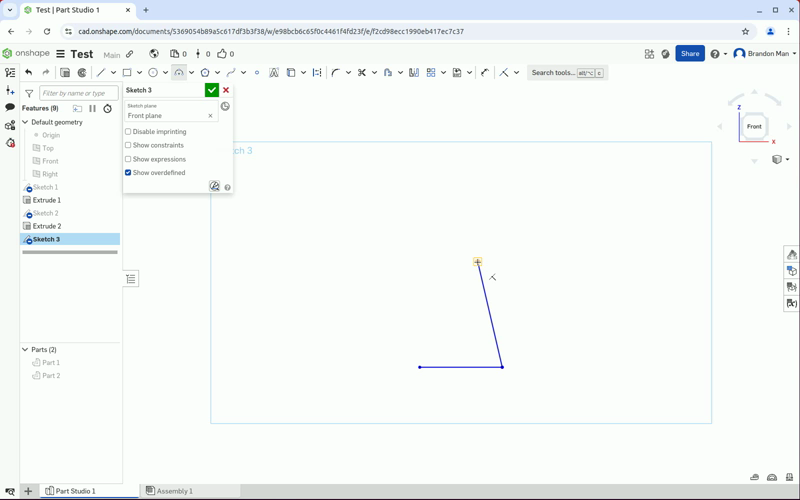
mouse_move(419, 320)
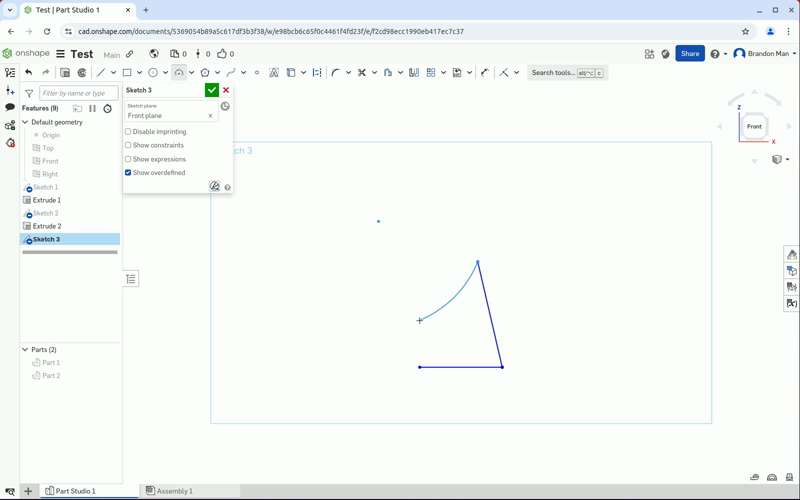
click(419, 320)
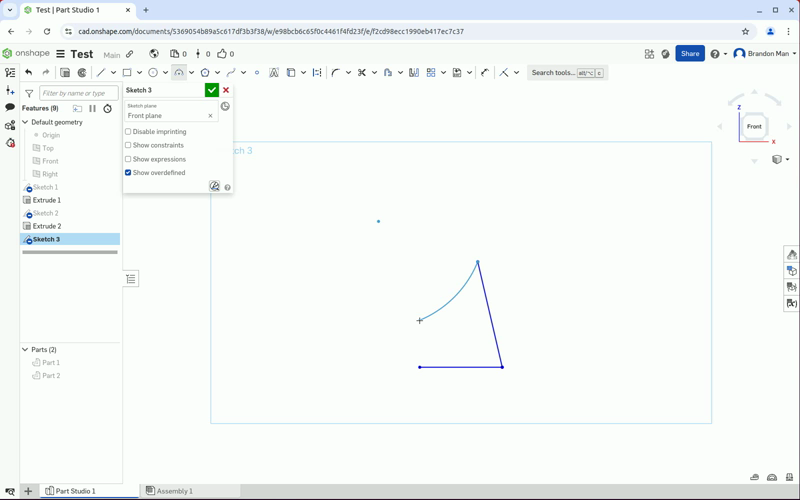
mouse_move(459, 301)
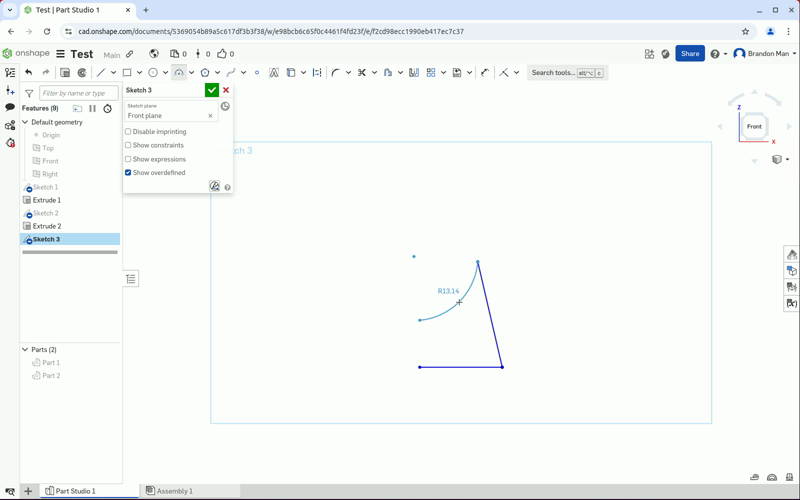
click(459, 301)
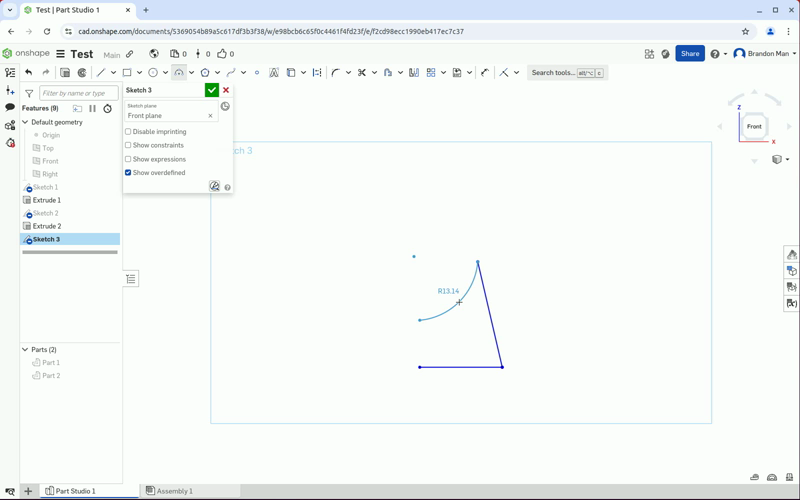
key_up(shift)
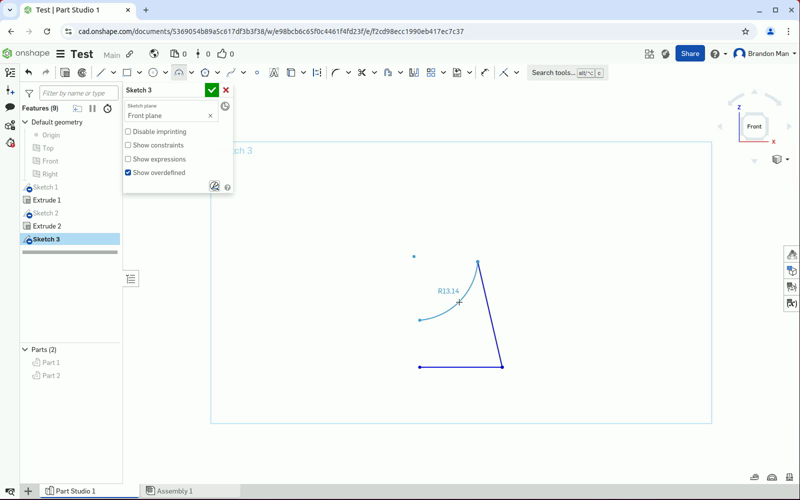
key(esc)
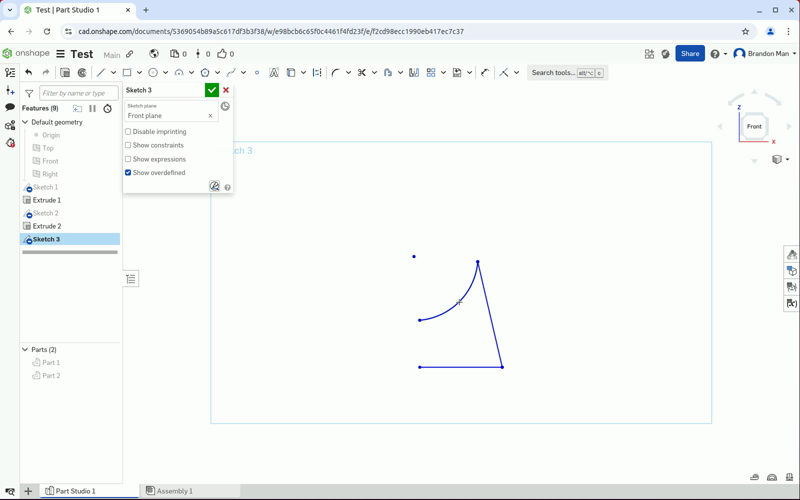
key(l)
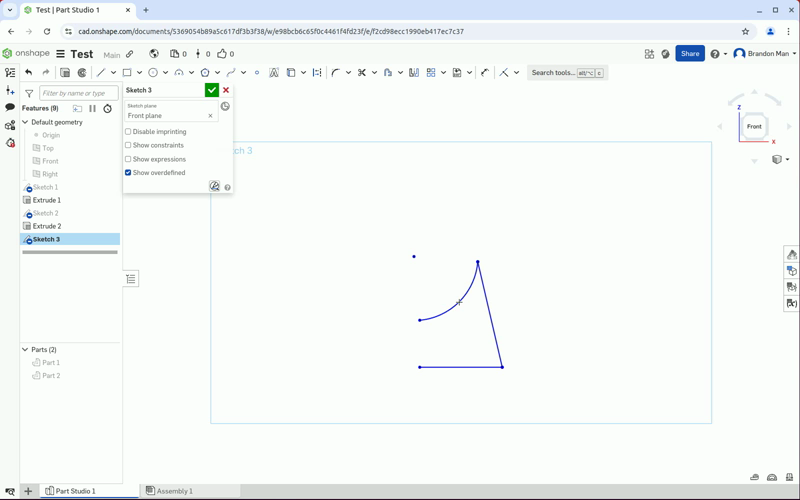
mouse_move(419, 320)
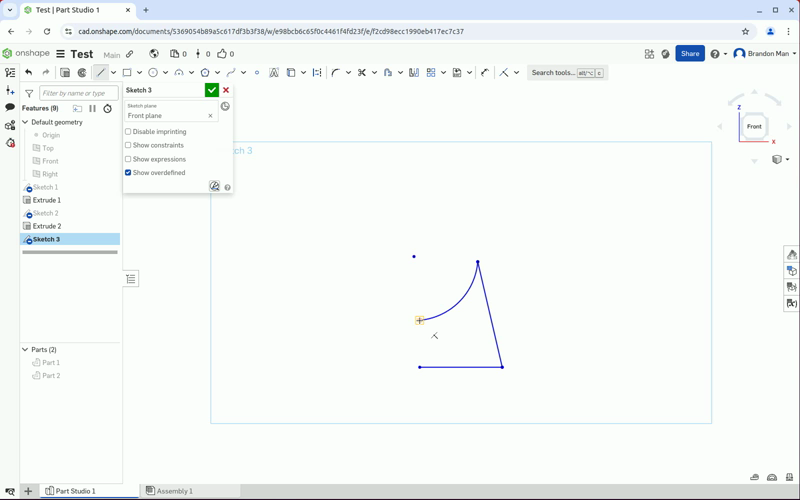
click(419, 320)
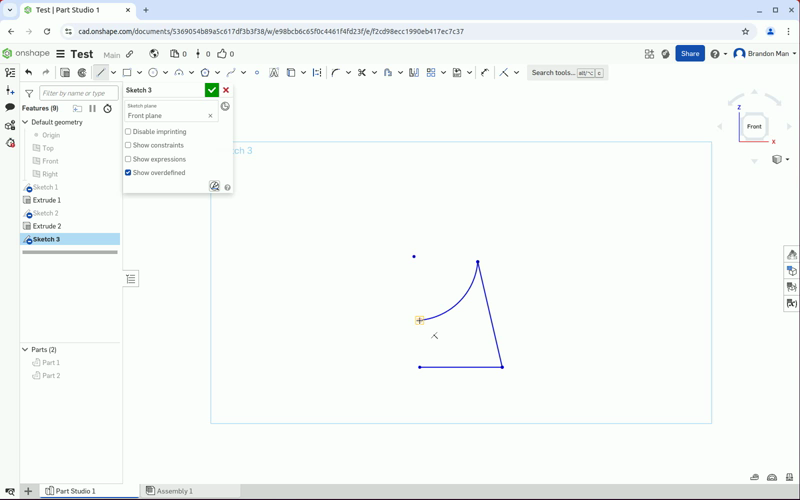
mouse_move(449, 320)
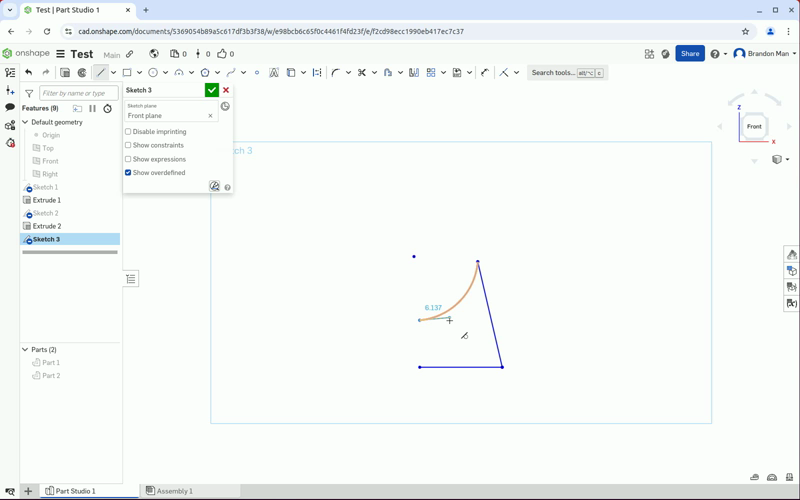
key_down(shift)
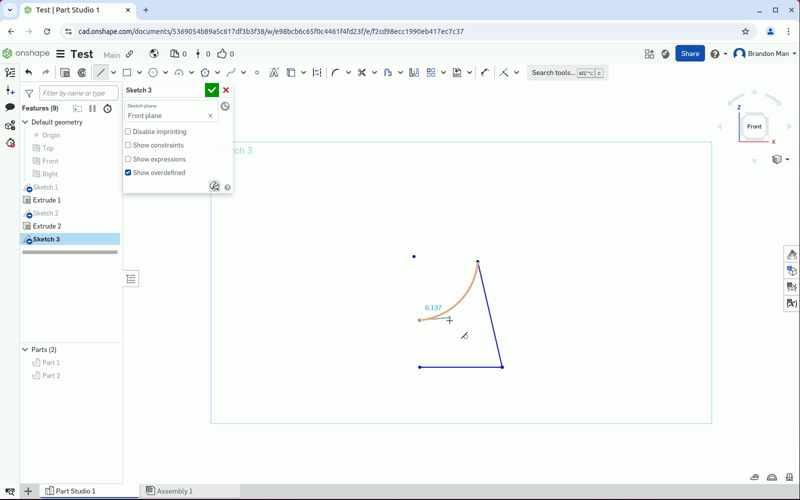
mouse_move(419, 367)
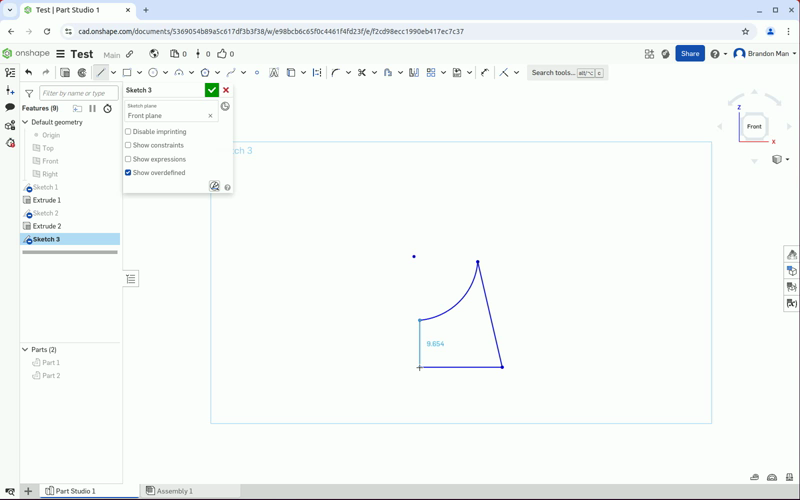
key_up(shift)
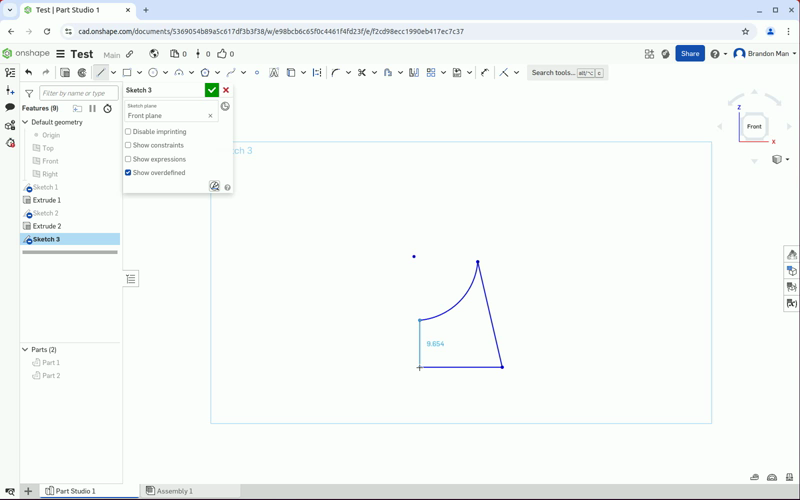
click(419, 367)
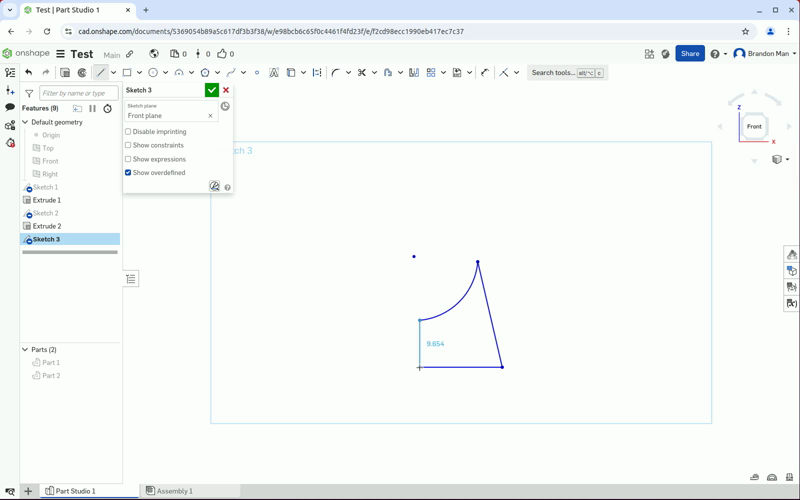
key(esc)
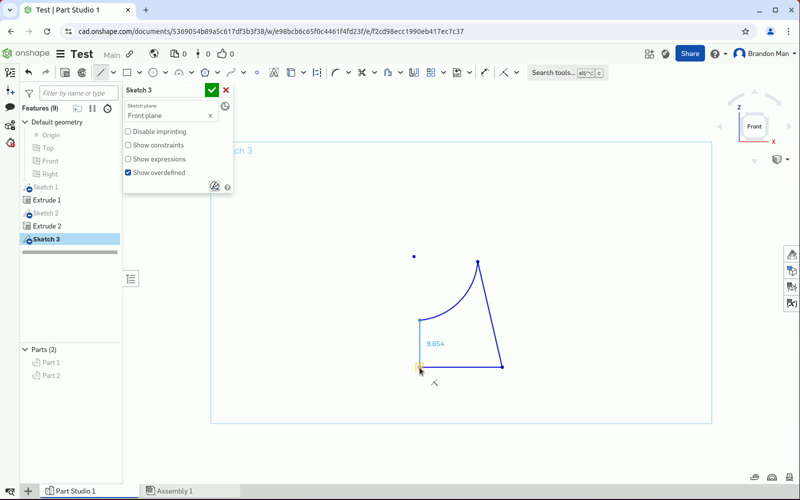
mouse_move(424, 343)
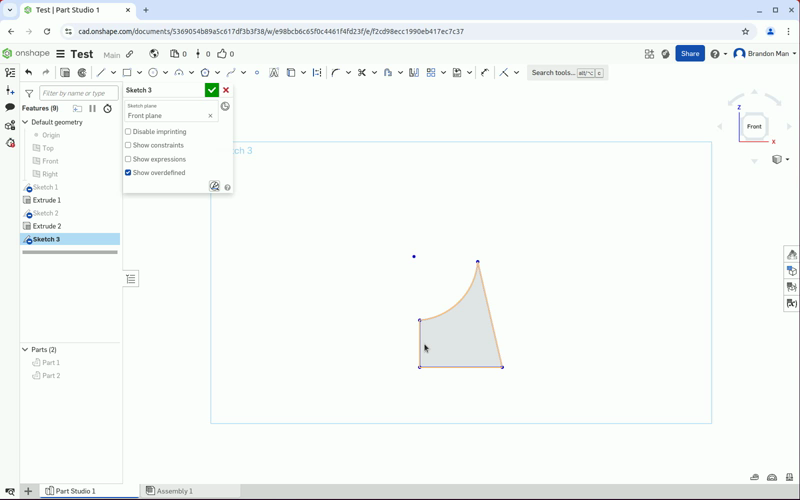
click(424, 343)
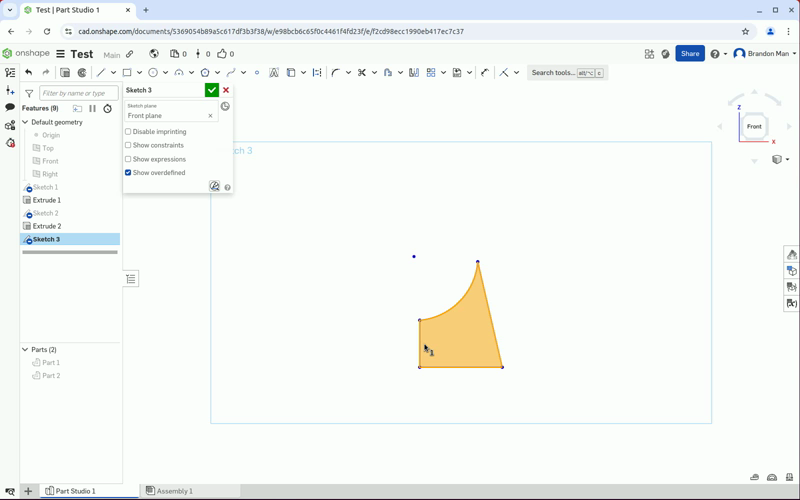
mouse_move(73, 352)
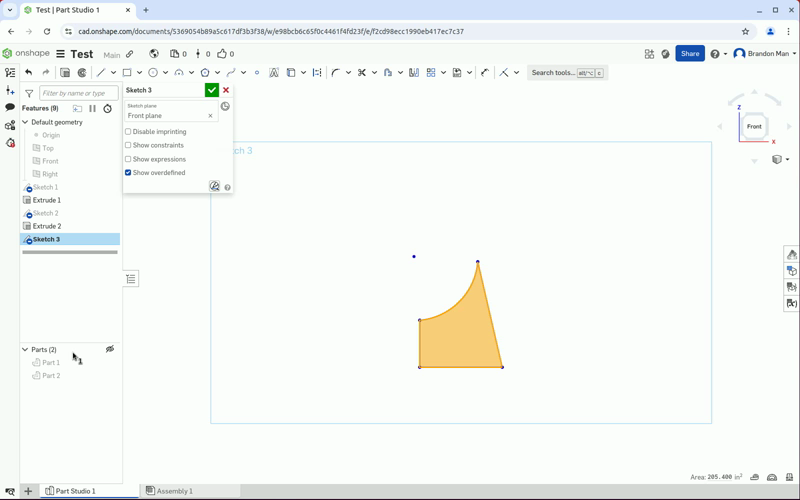
key(shift+y)
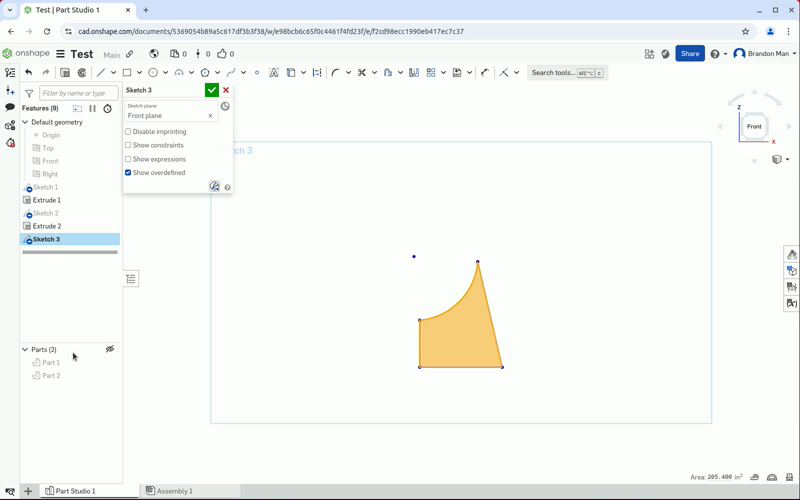
key(shift+e)
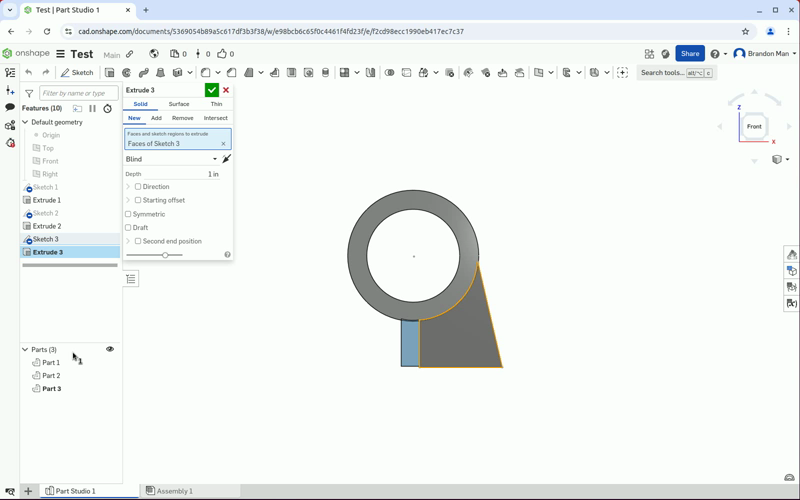
mouse_move(143, 106)
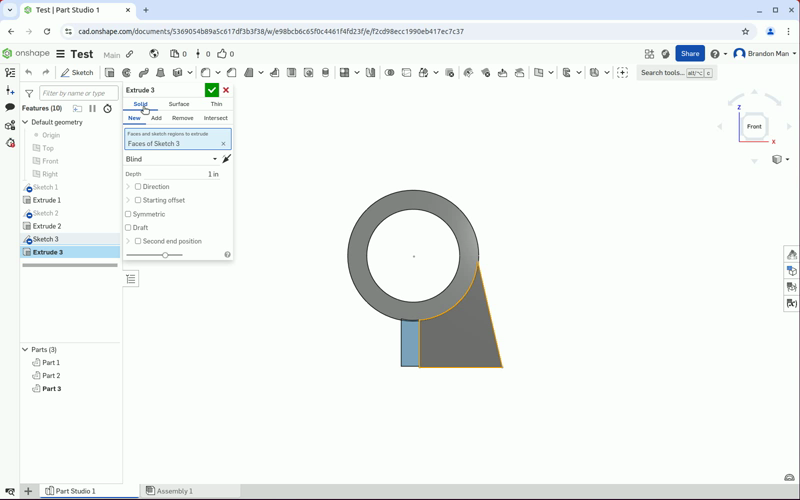
click(143, 106)
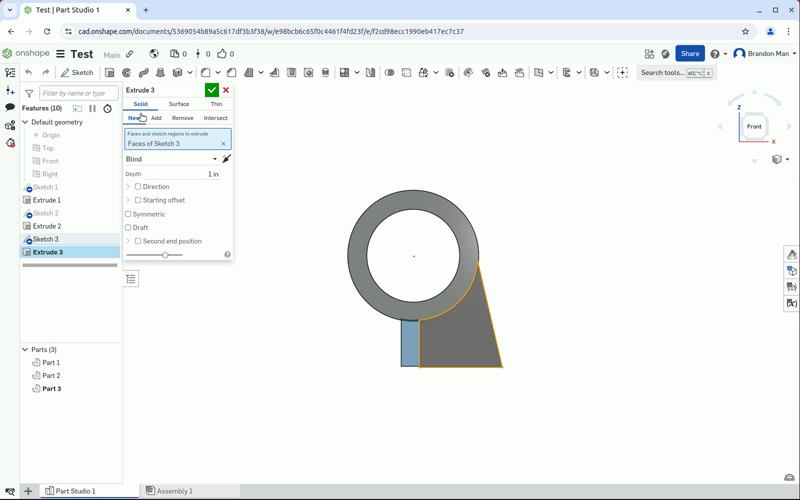
mouse_move(137, 120)
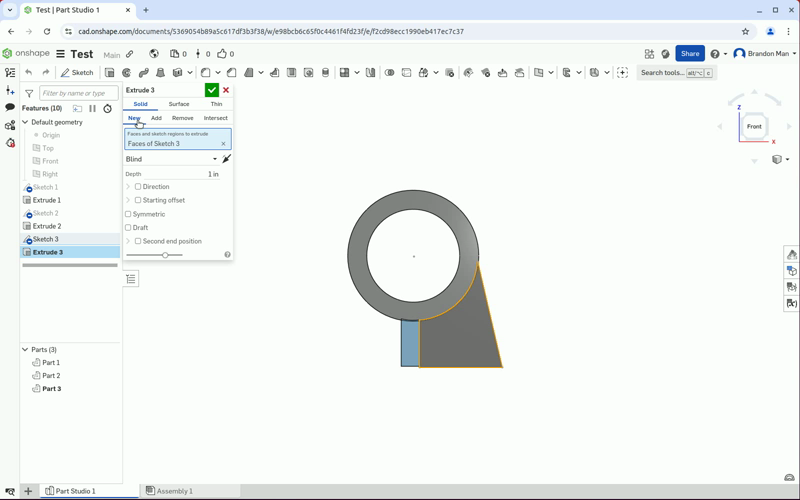
click(137, 120)
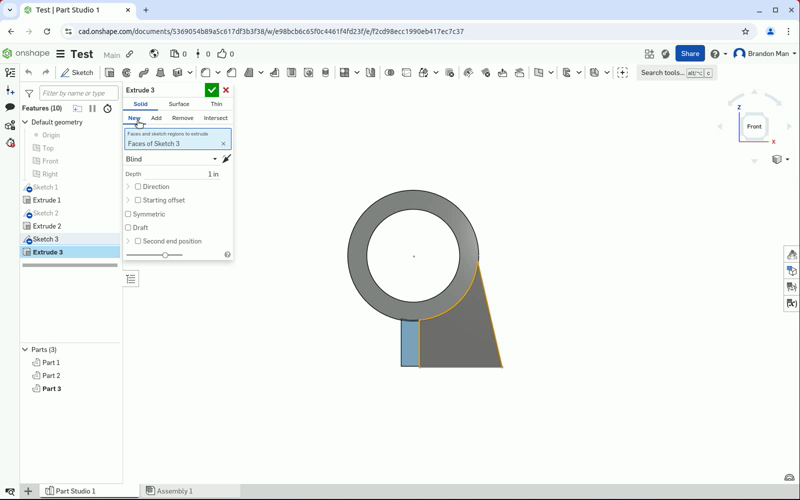
key(tab, 4)
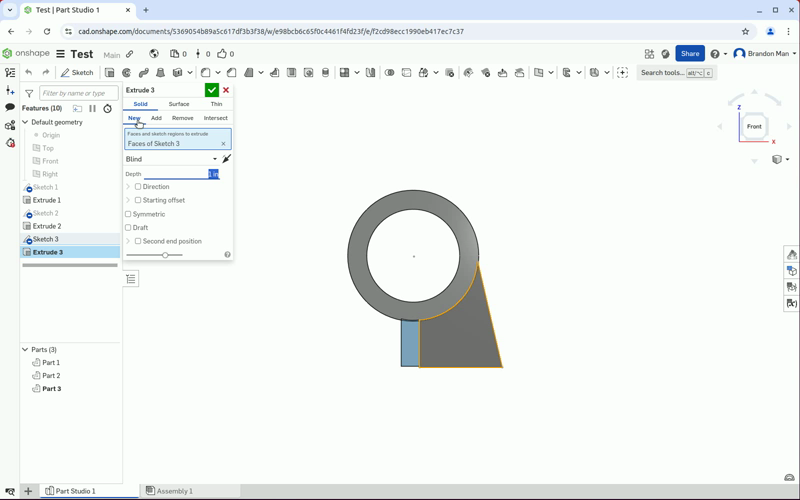
text(3.851)
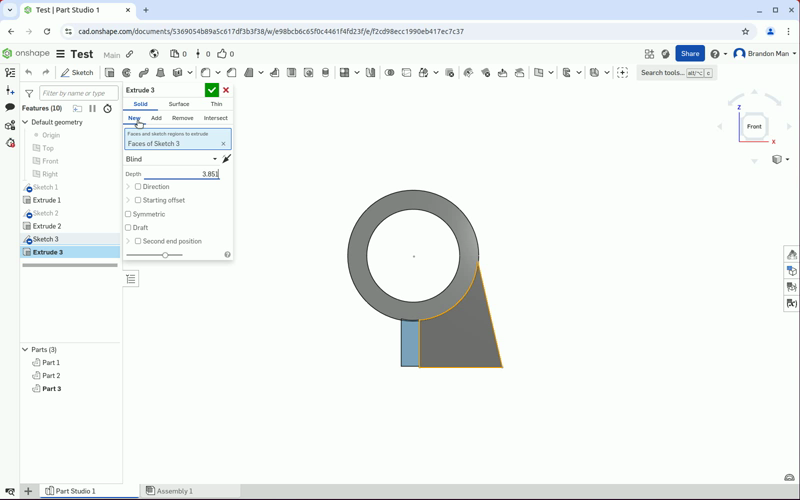
key(enter)
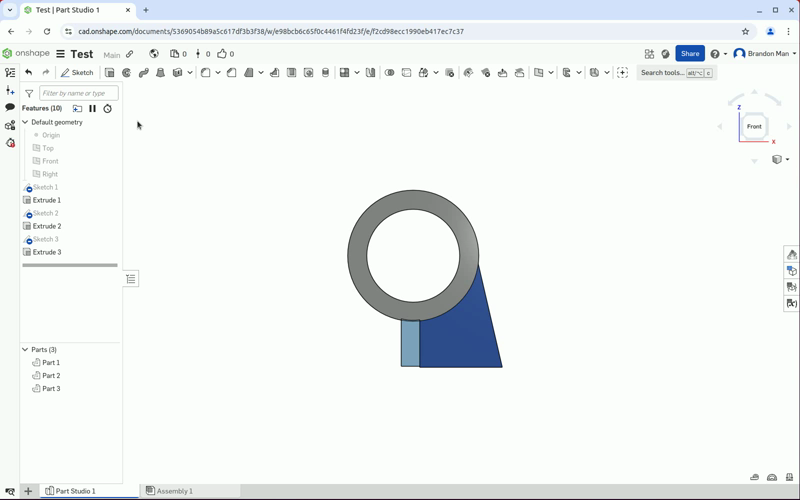
key(shift+h)
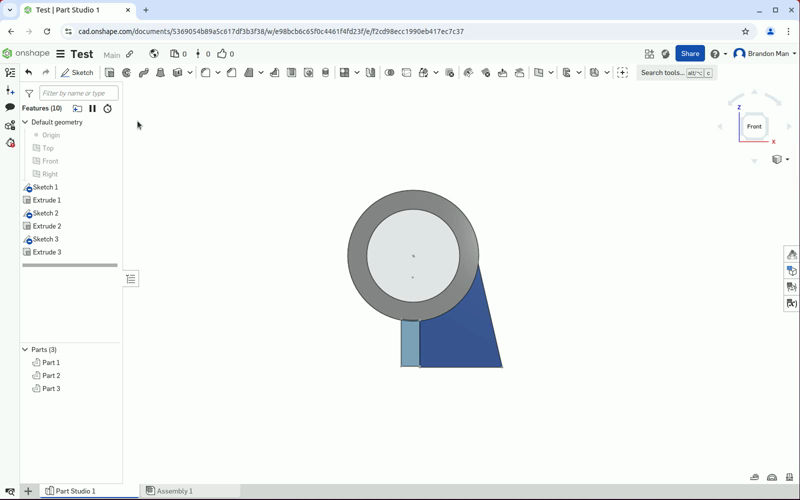
key(shift+h)
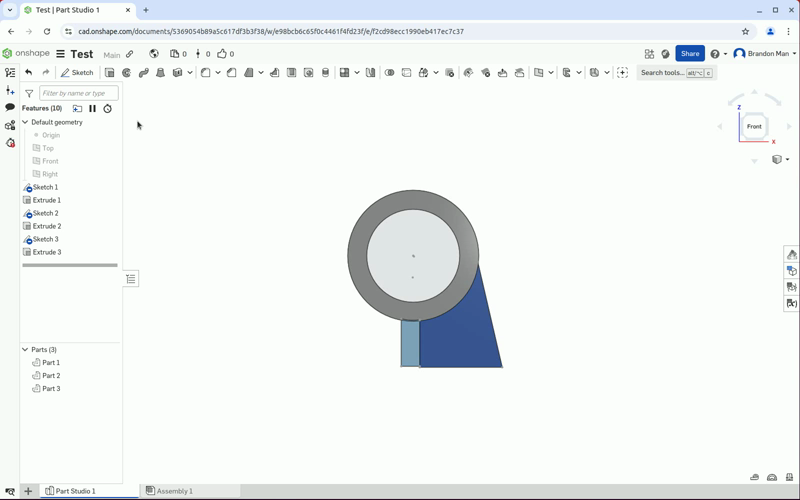
key(shift+7)
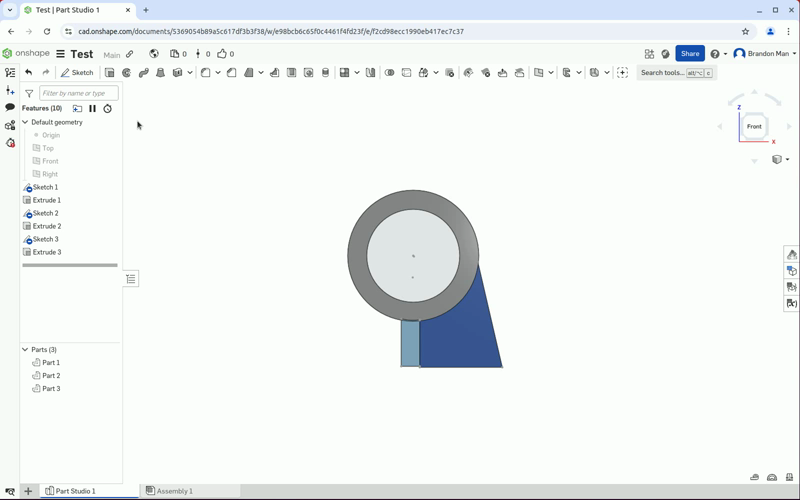
key(left, 2)
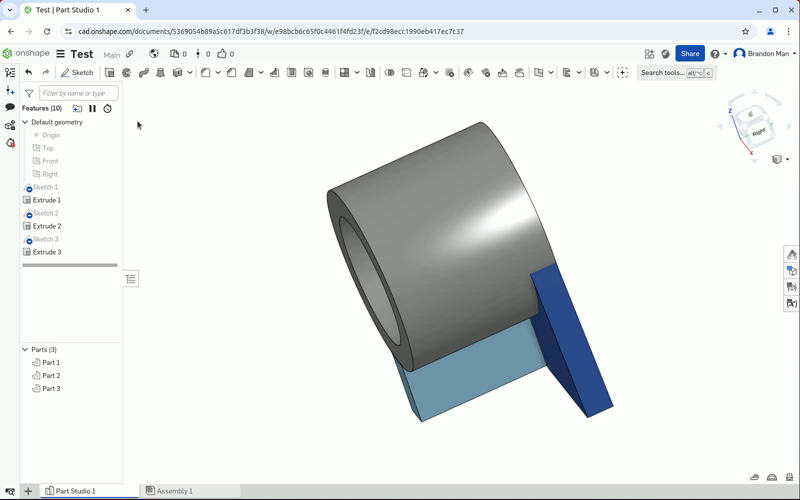
key(down, 2)
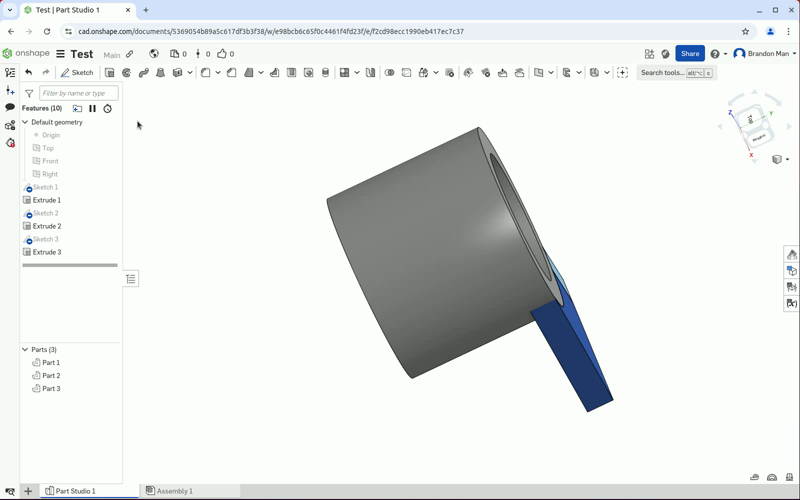
key(up, 2)
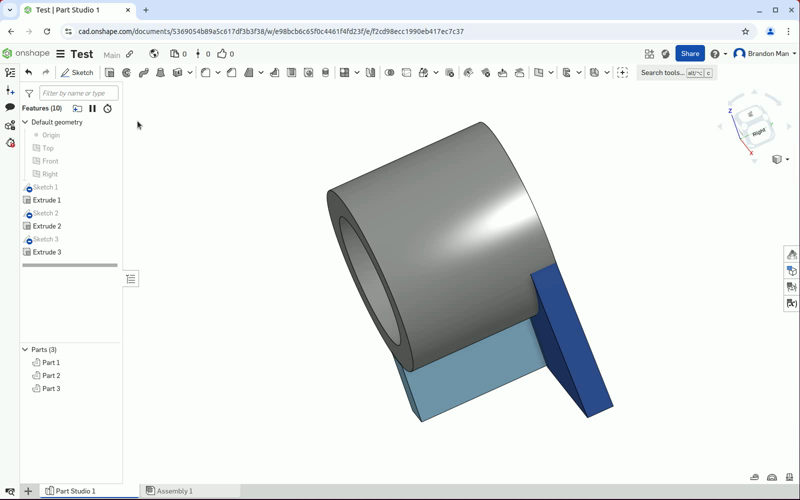
key(right, 2)
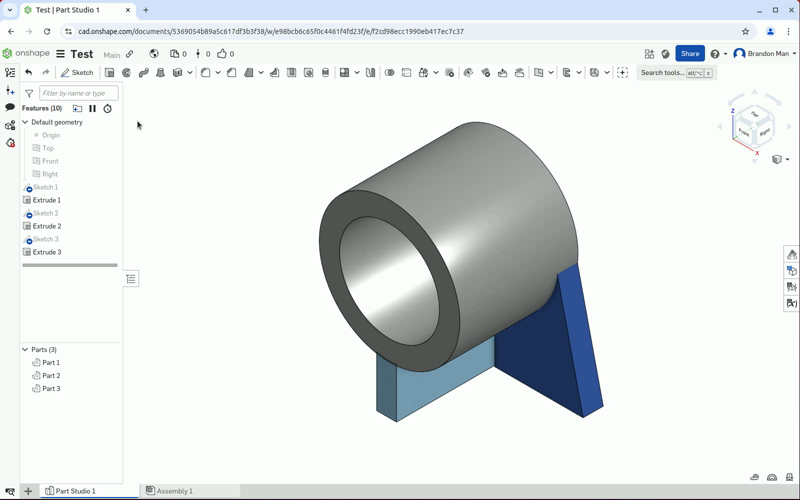
mouse_move(73, 189)
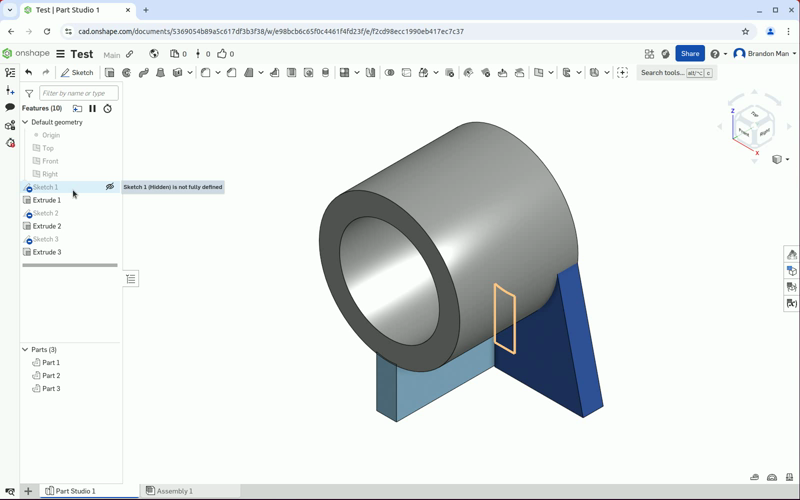
click(73, 189)